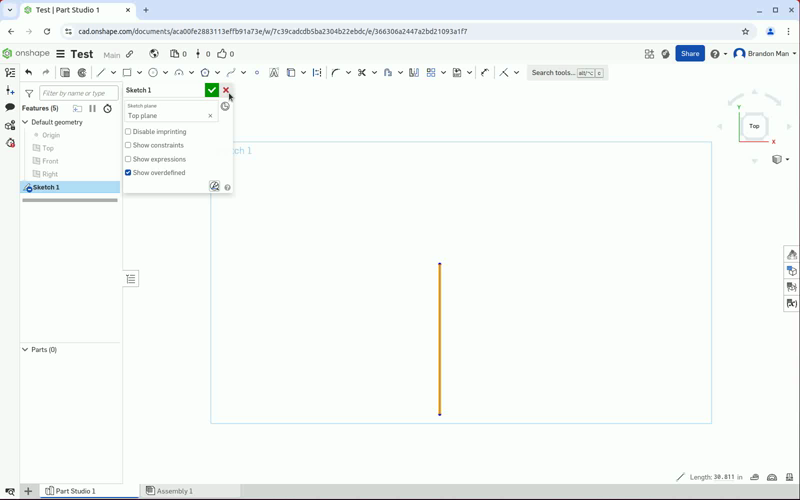
key(shift+h)
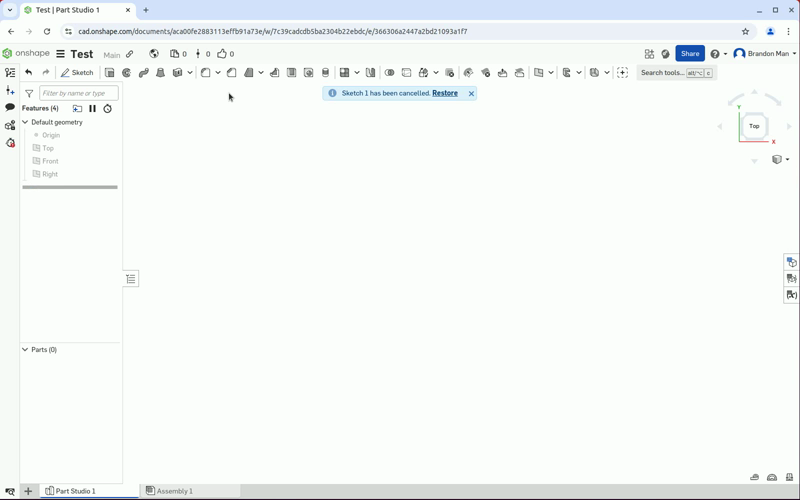
mouse_move(73, 352)
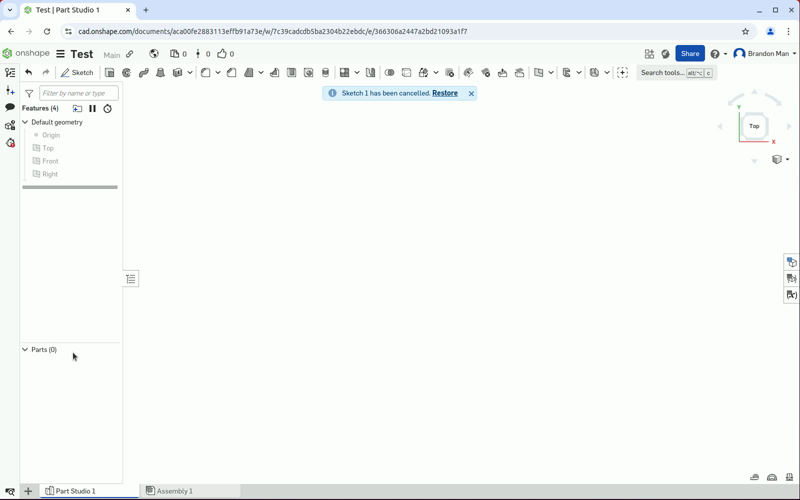
key(y)
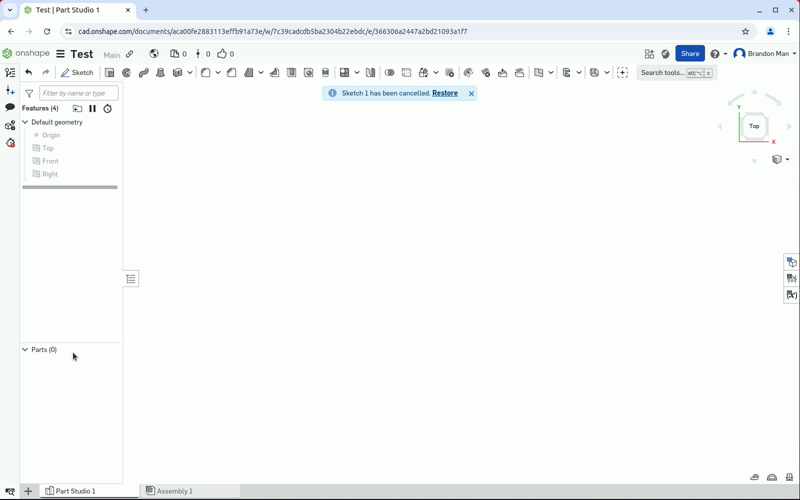
key(shift+p)
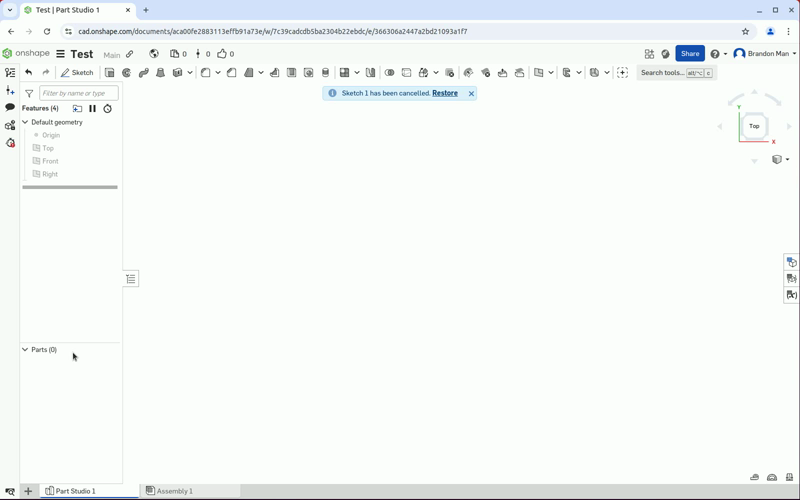
key(space)
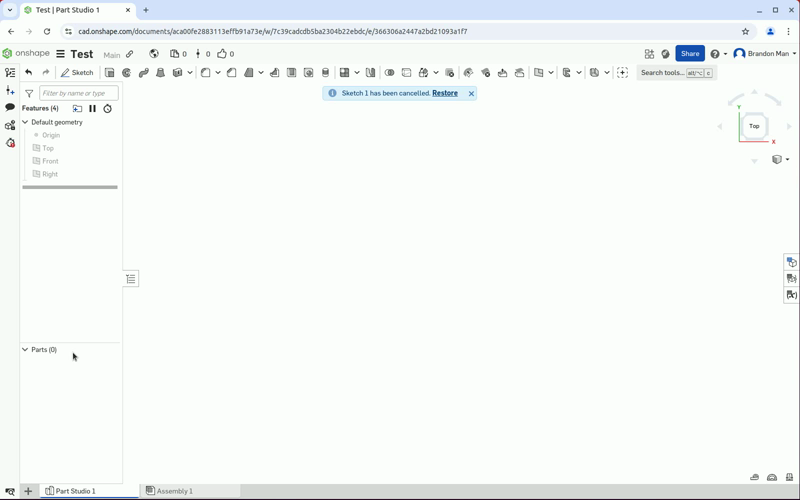
key_down(shift)
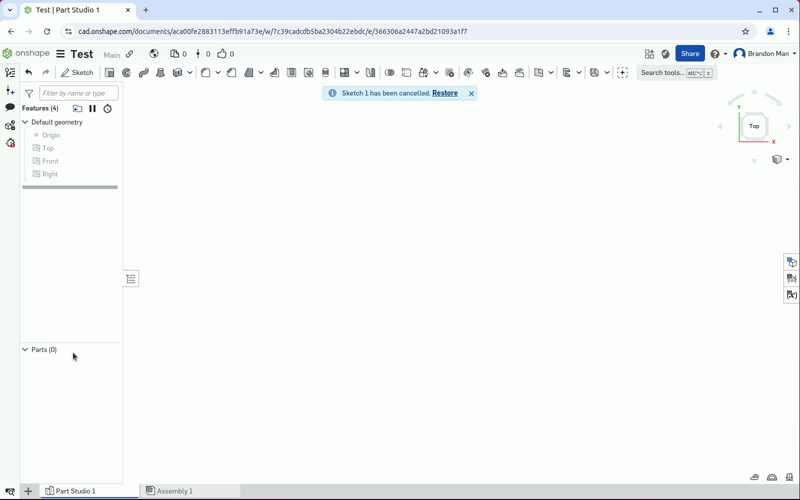
key(up)
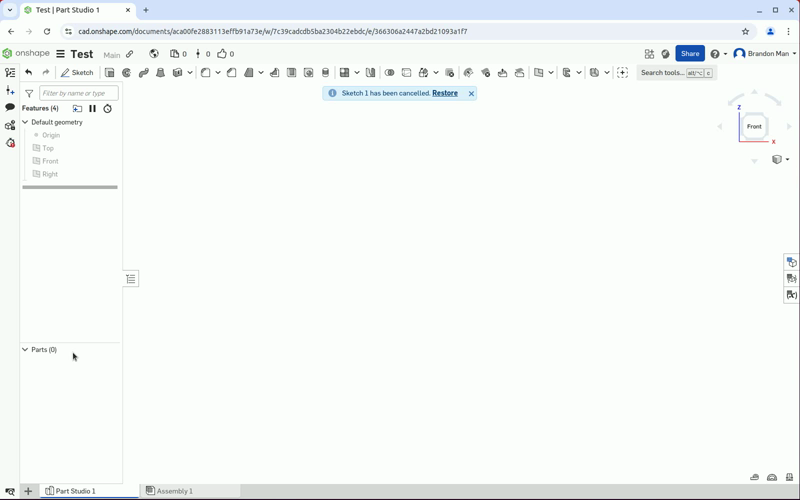
key_up(shift)
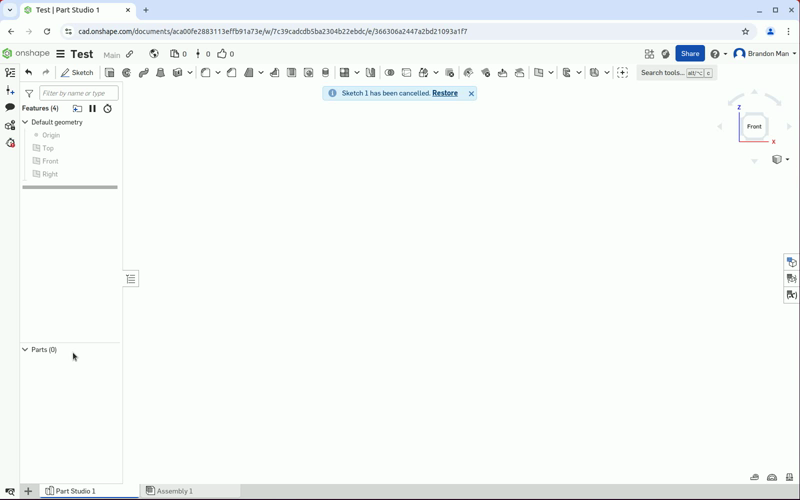
key(space)
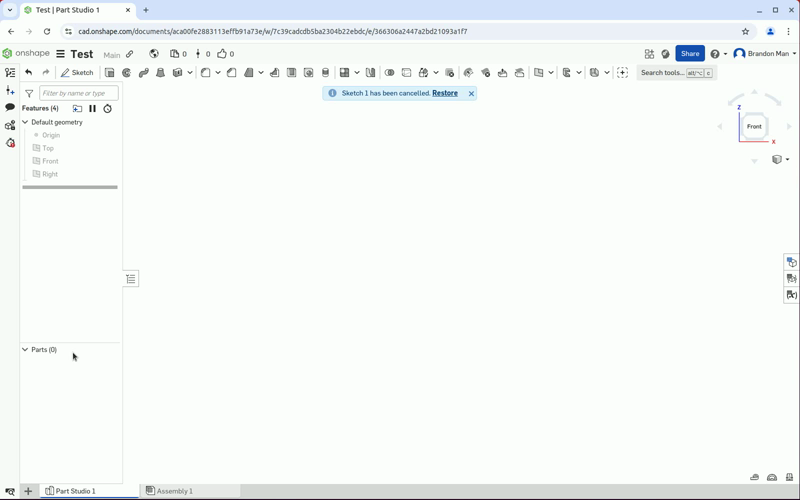
key_down(shift)
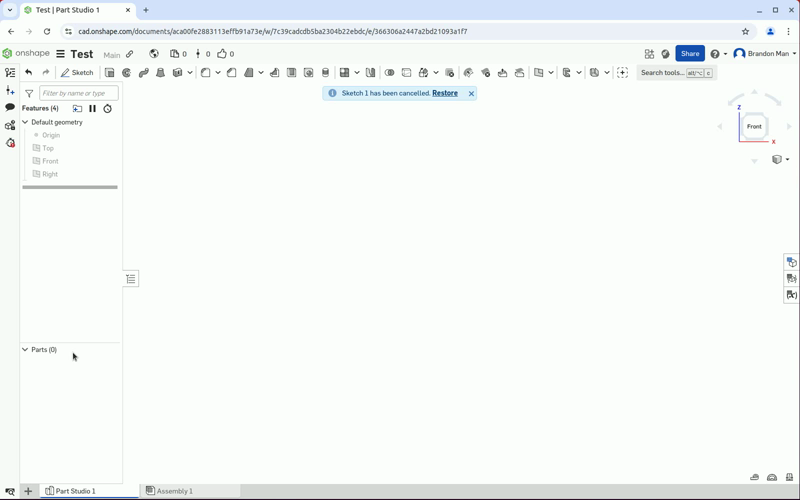
key(left)
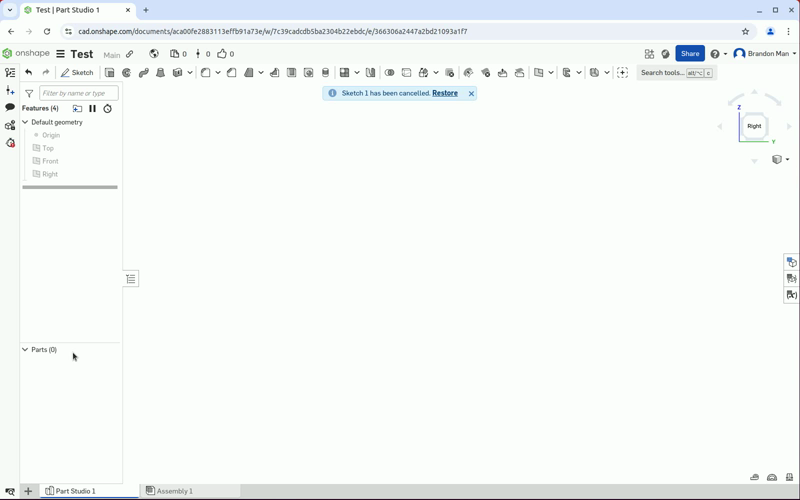
key_up(shift)
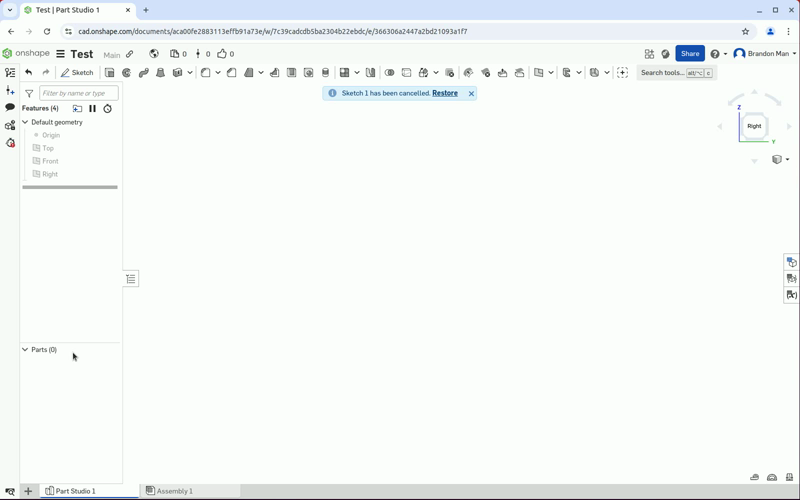
mouse_move(73, 352)
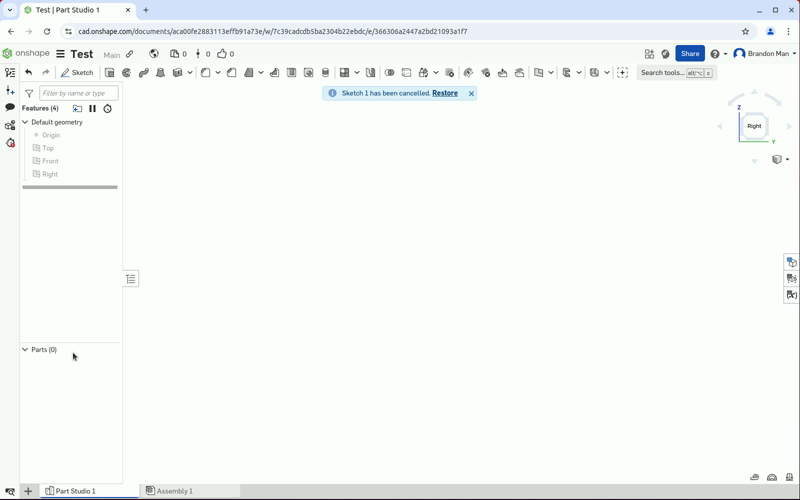
key(shift+y)
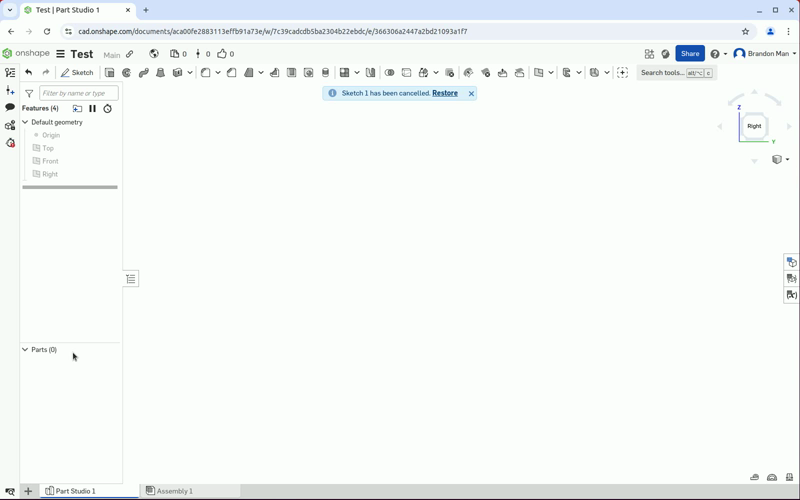
key(shift+s)
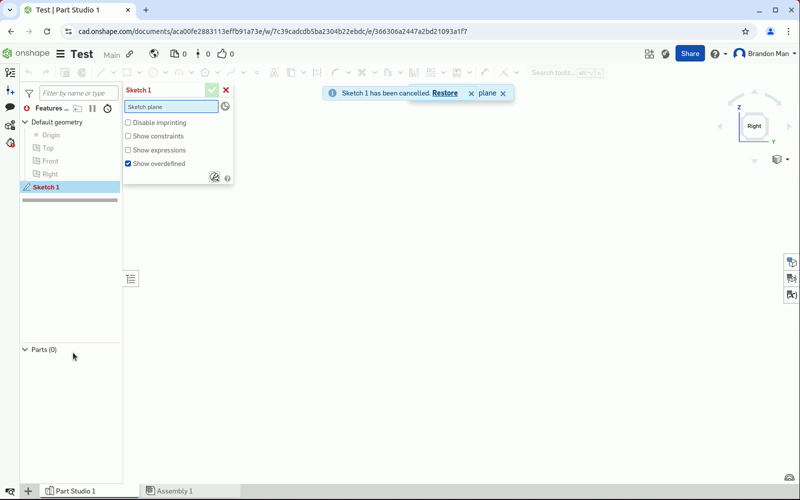
mouse_move(73, 176)
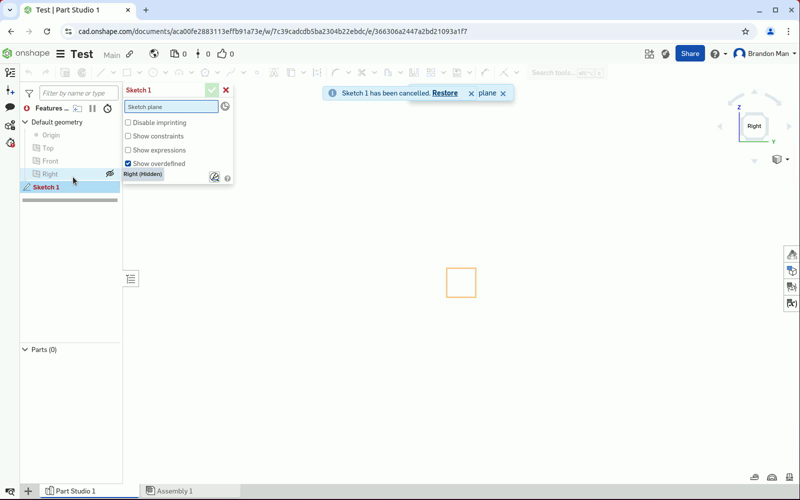
click(73, 176)
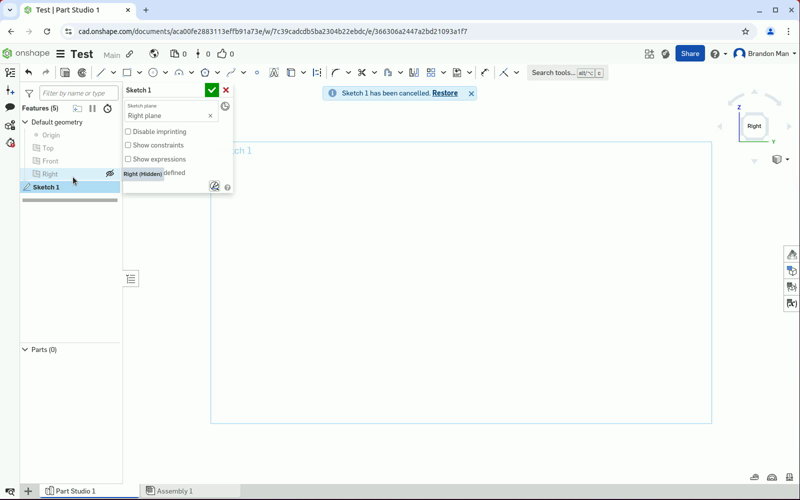
mouse_move(73, 352)
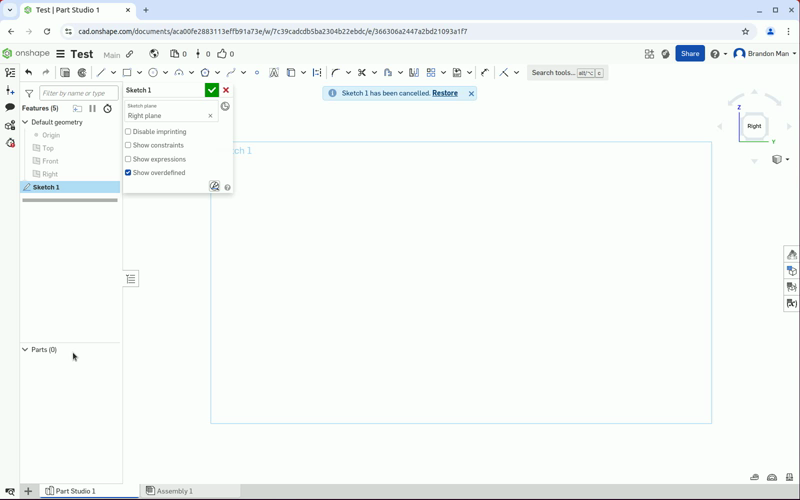
key(y)
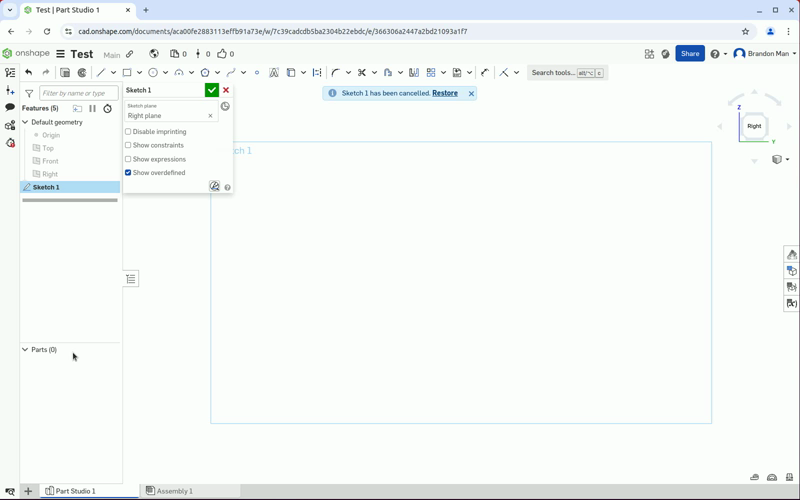
key(l)
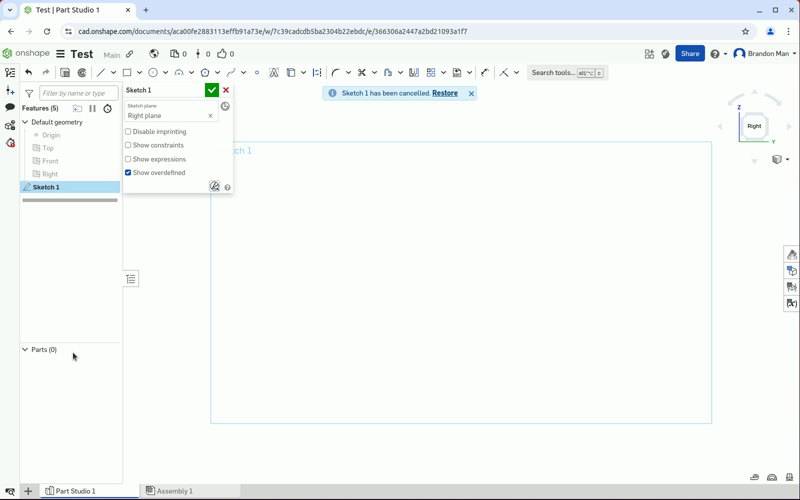
key_down(shift)
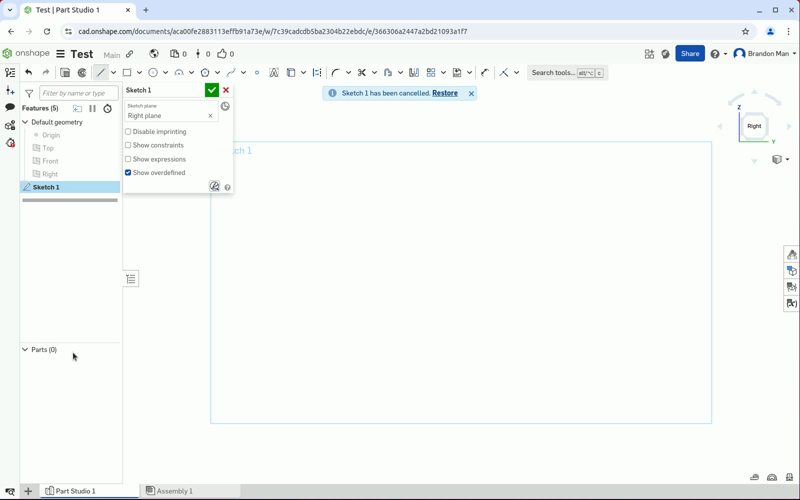
mouse_move(460, 320)
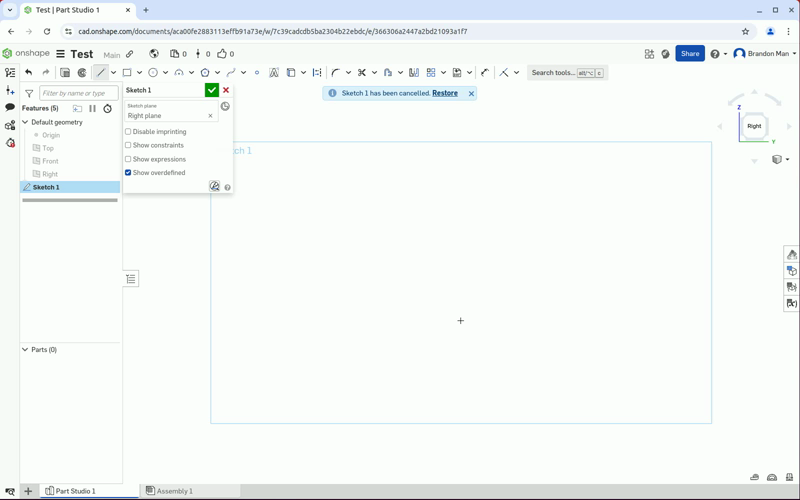
click(460, 320)
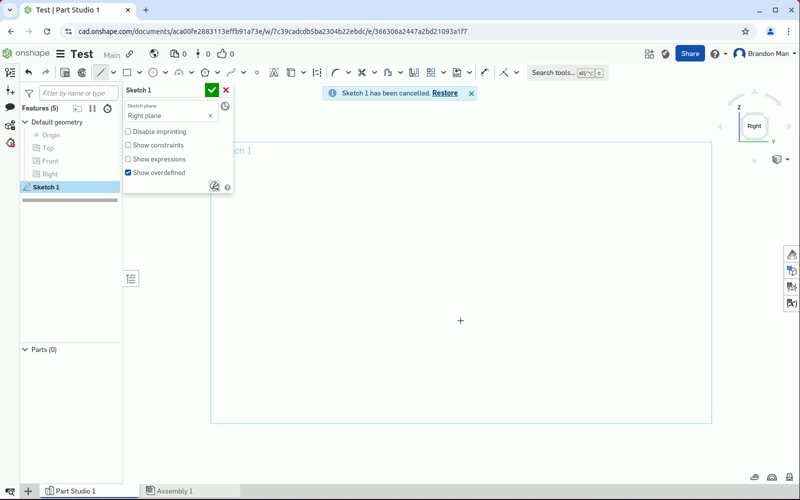
key_up(shift)
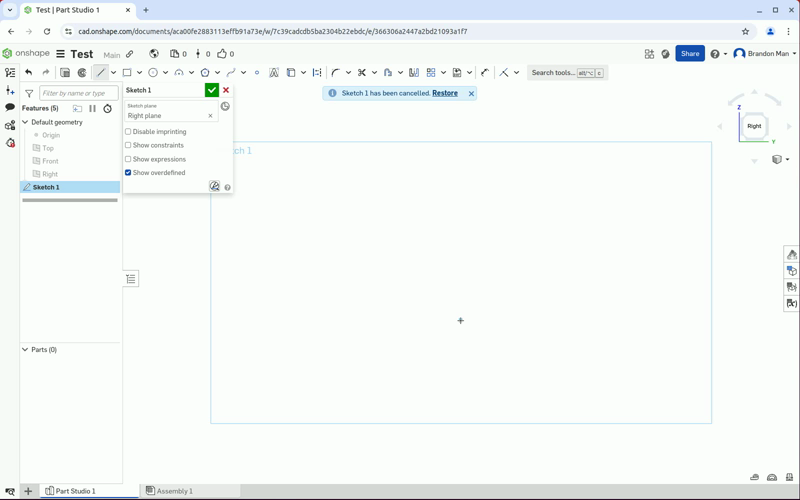
key_down(shift)
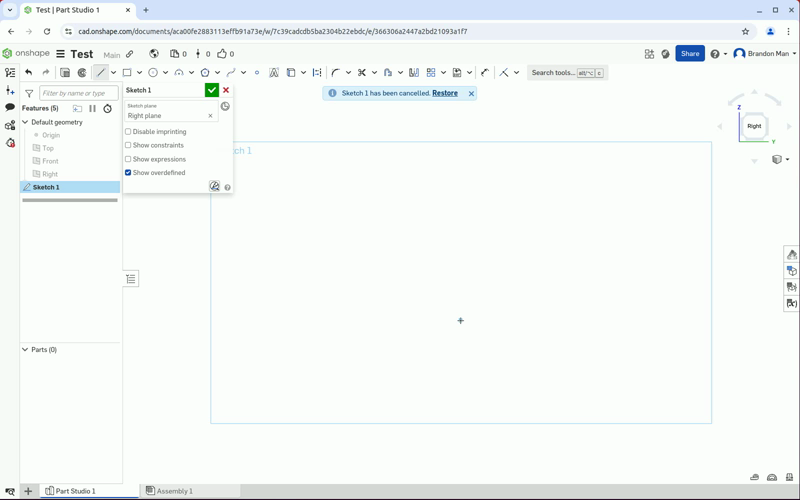
mouse_move(535, 320)
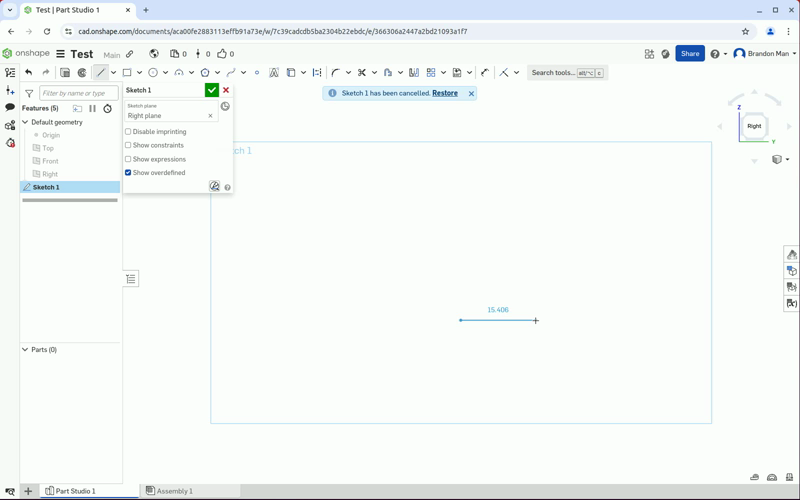
click(535, 320)
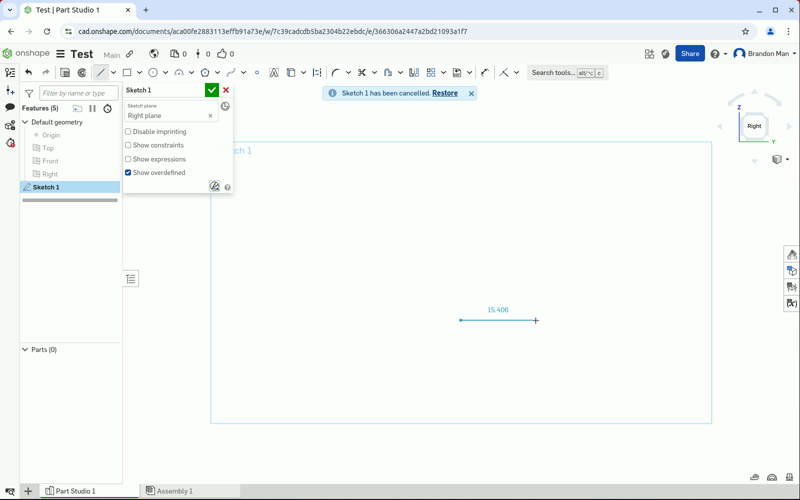
key_up(shift)
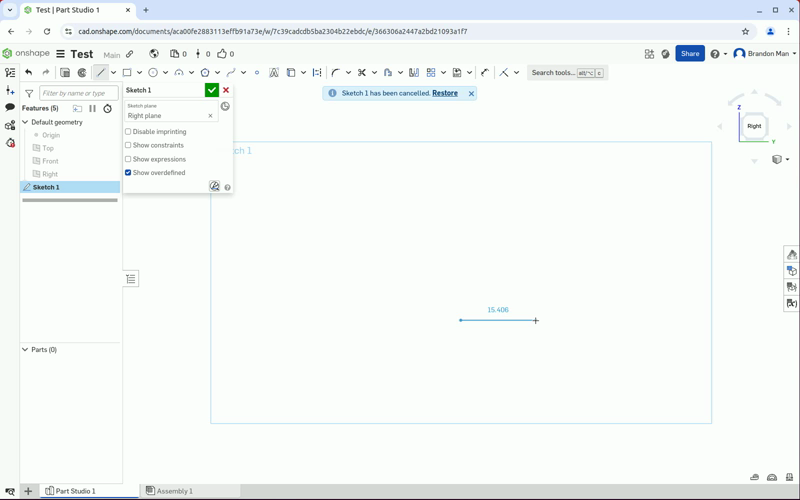
key_down(shift)
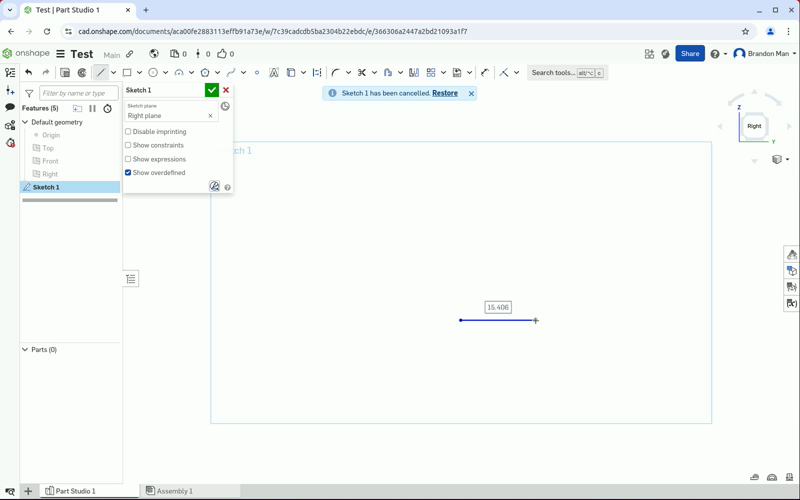
mouse_move(535, 226)
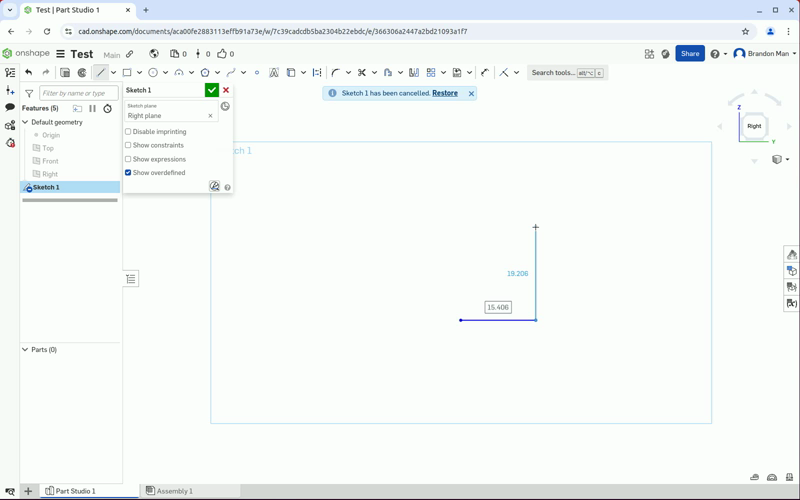
click(535, 226)
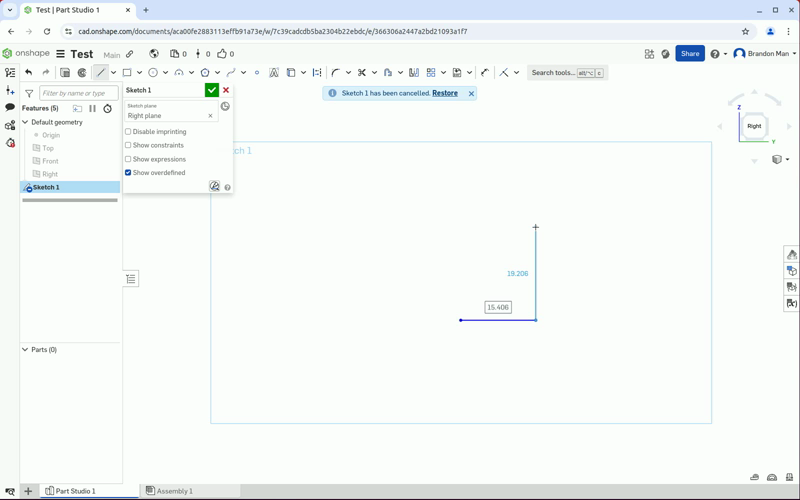
key_up(shift)
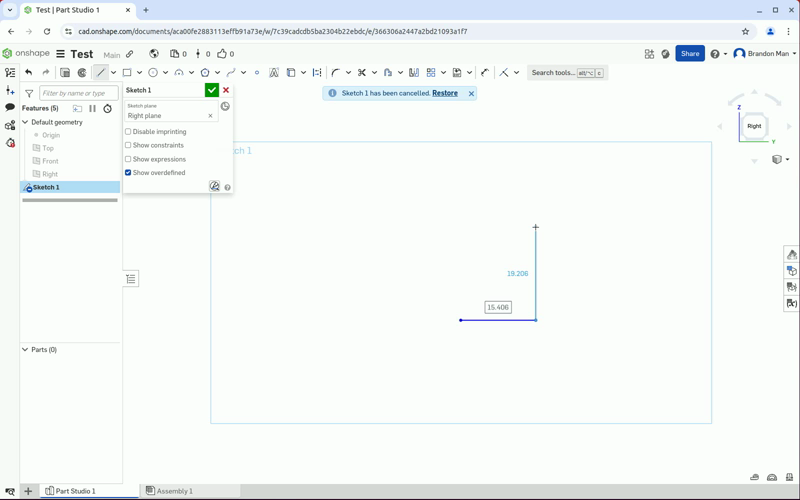
key_down(shift)
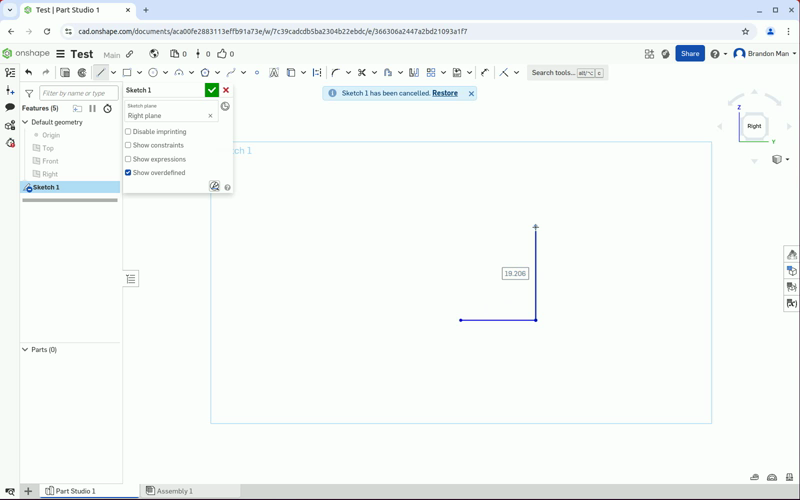
mouse_move(565, 226)
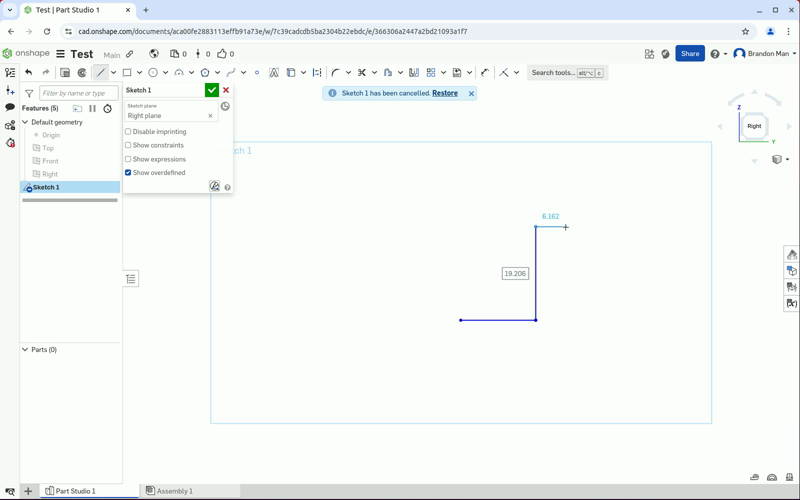
mouse_move(498, 226)
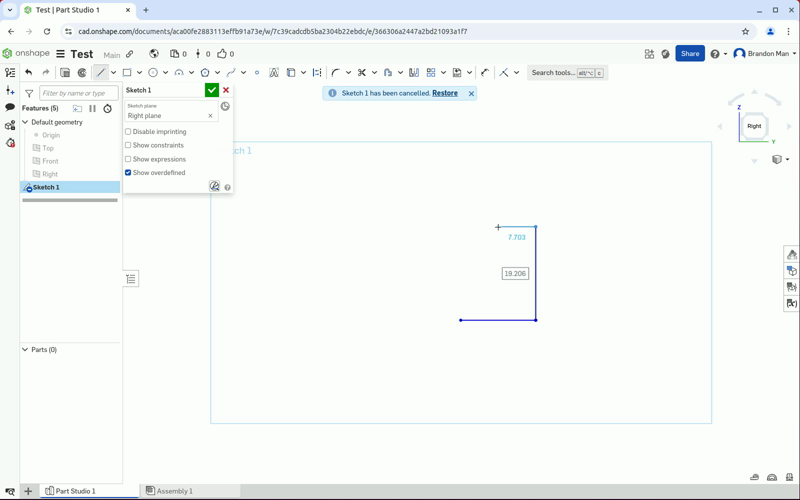
click(498, 226)
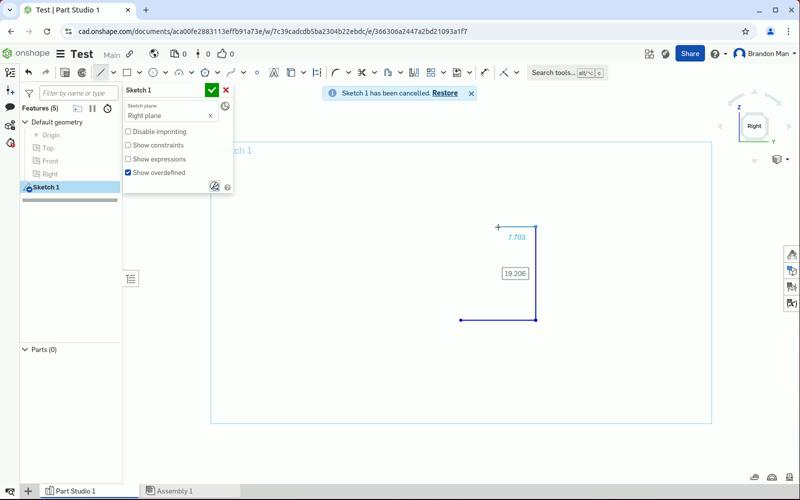
key_up(shift)
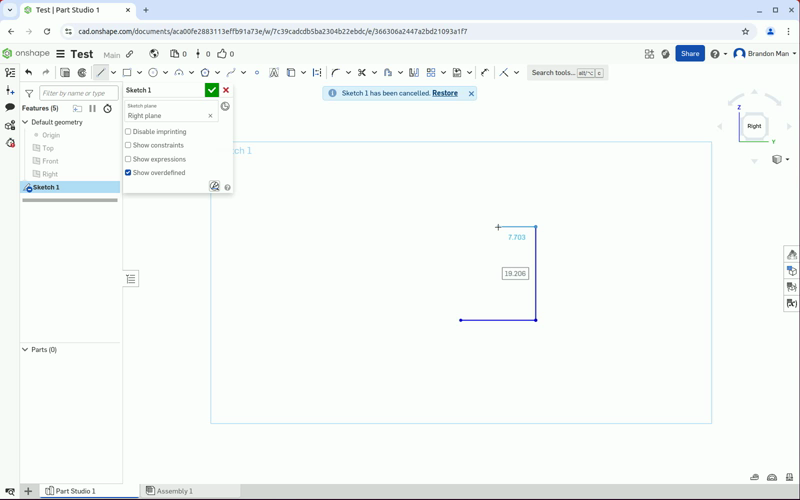
key_down(shift)
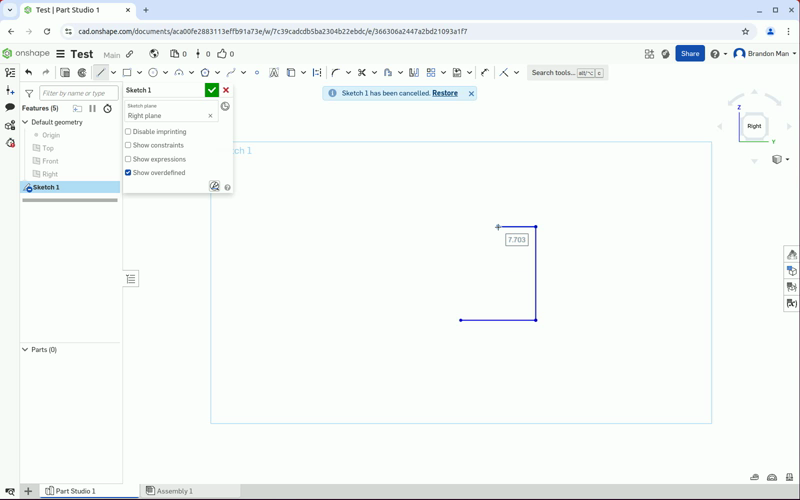
mouse_move(528, 226)
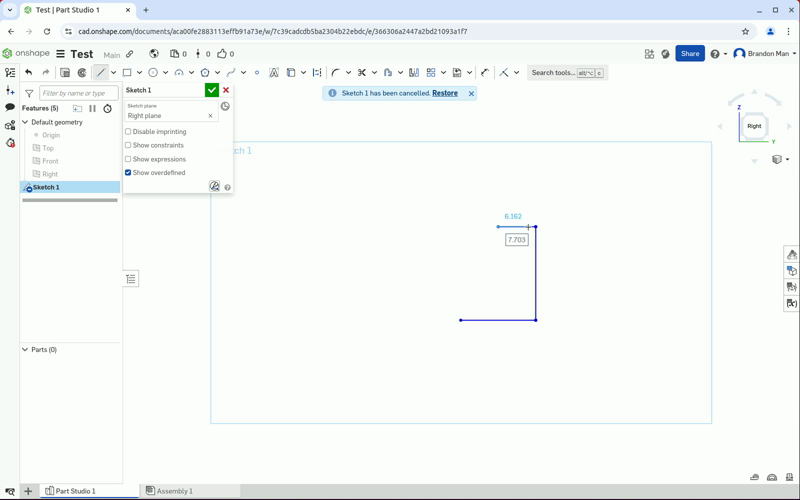
mouse_move(498, 282)
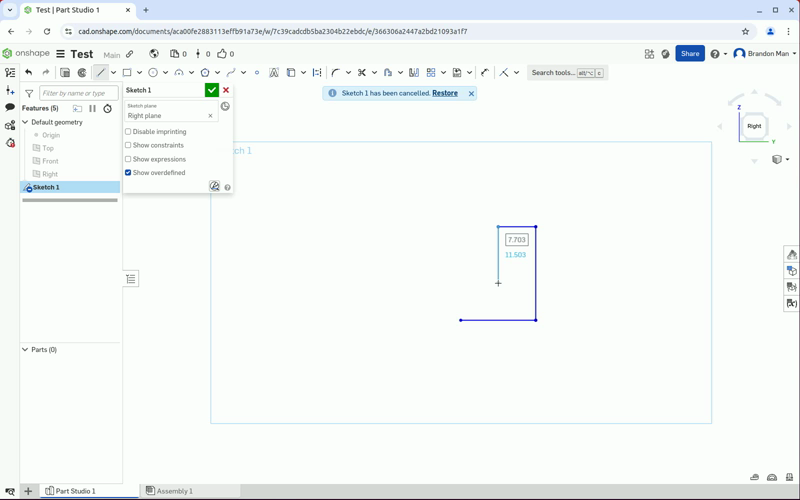
click(498, 282)
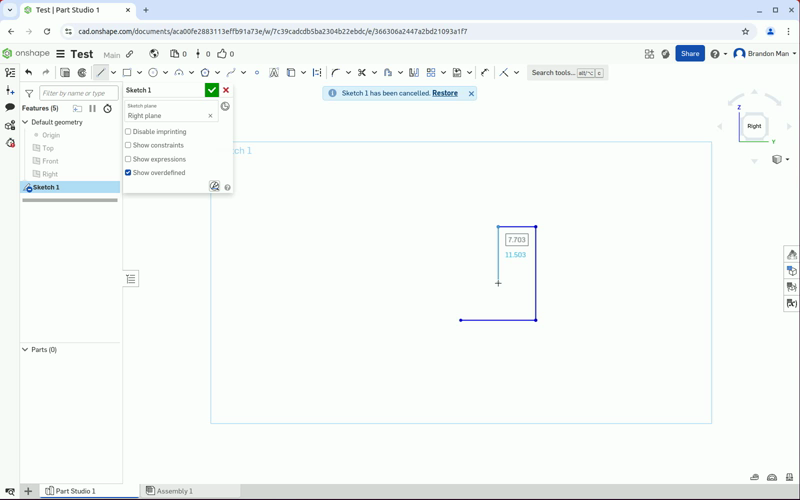
key_up(shift)
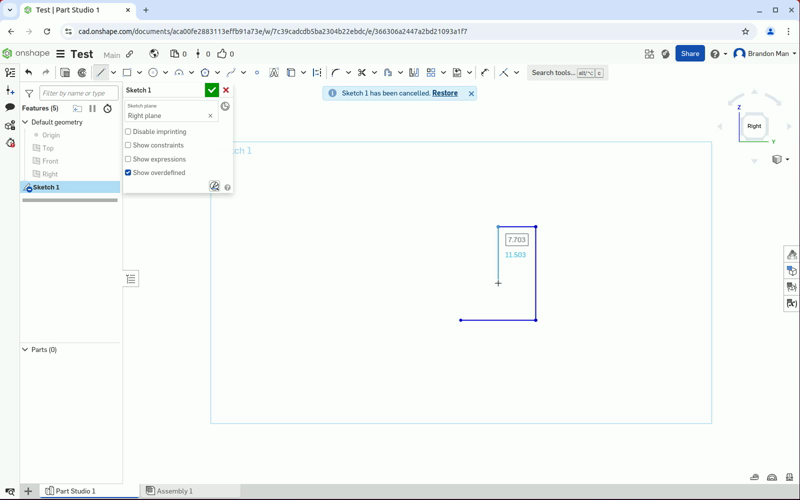
key_down(shift)
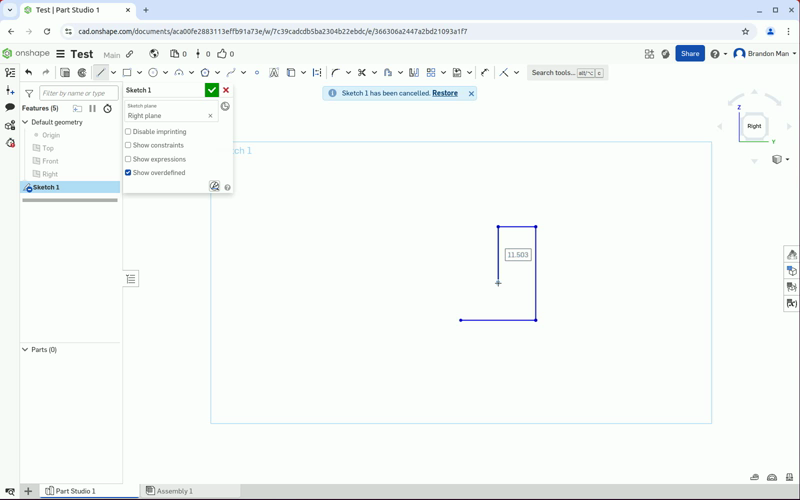
mouse_move(528, 282)
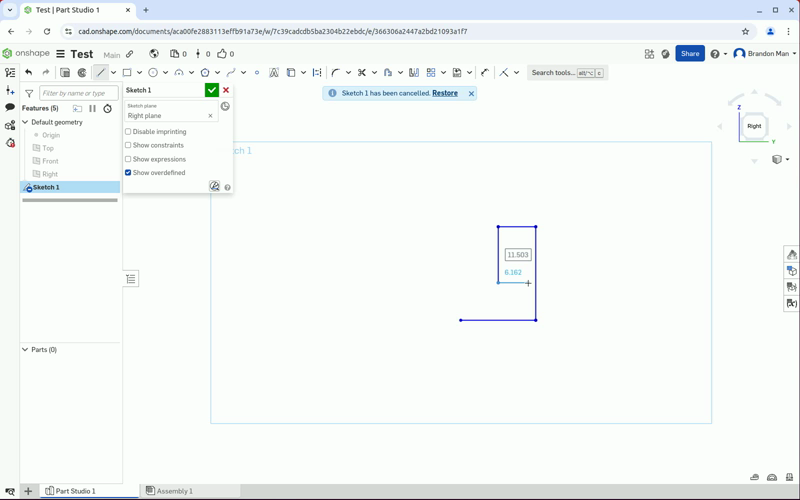
mouse_move(460, 282)
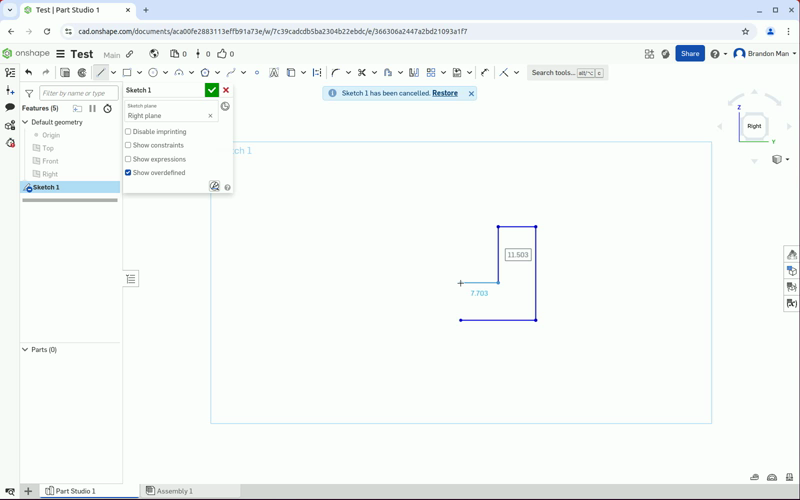
click(460, 282)
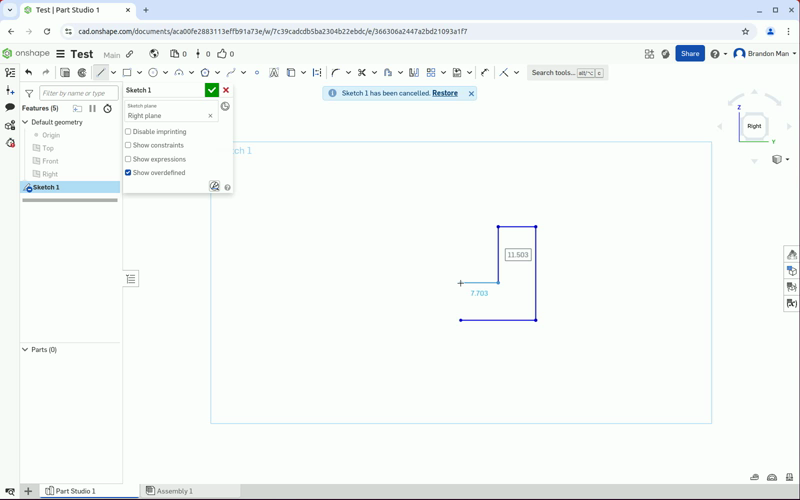
key_up(shift)
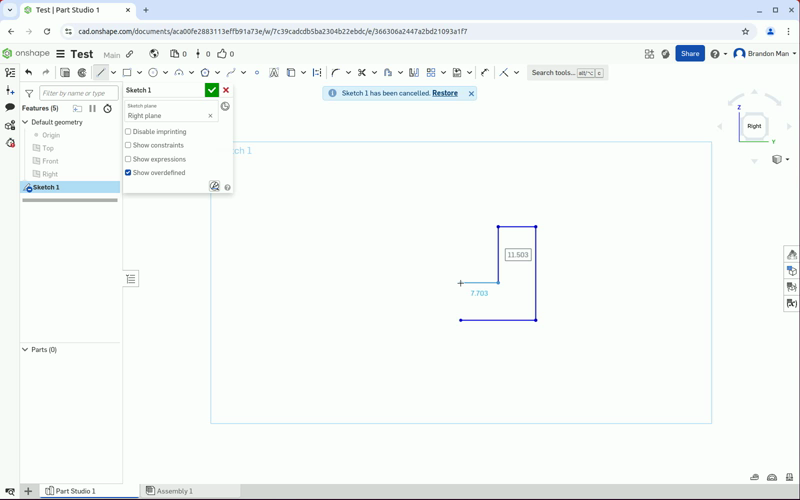
mouse_move(490, 282)
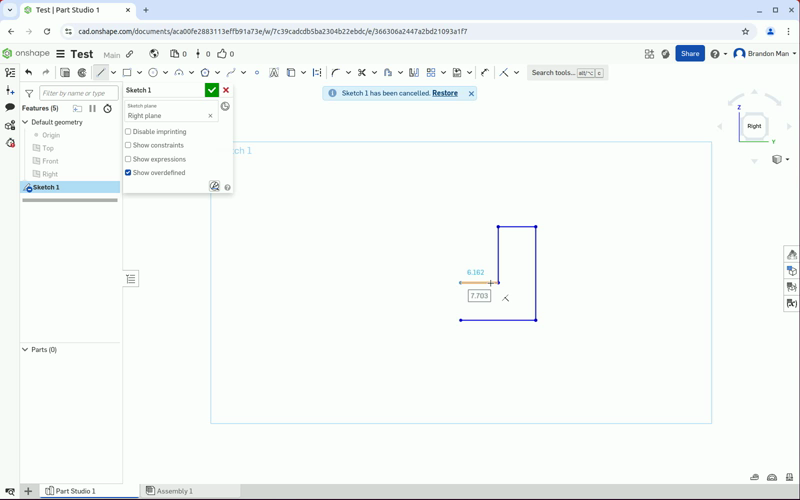
key_down(shift)
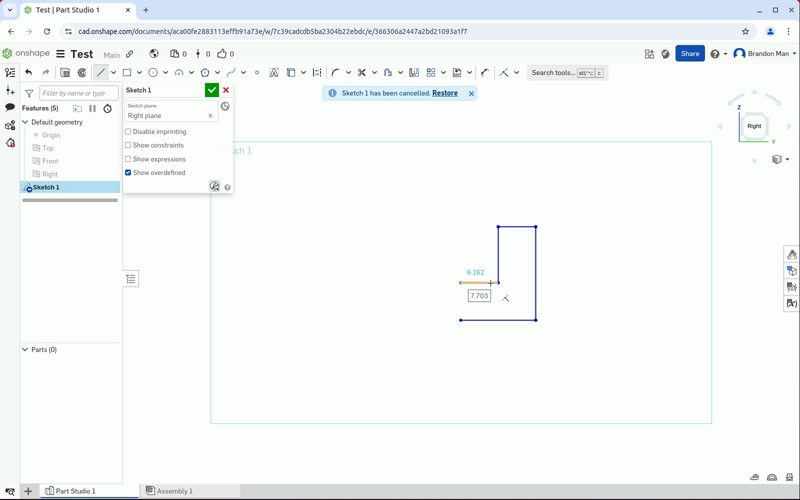
mouse_move(460, 320)
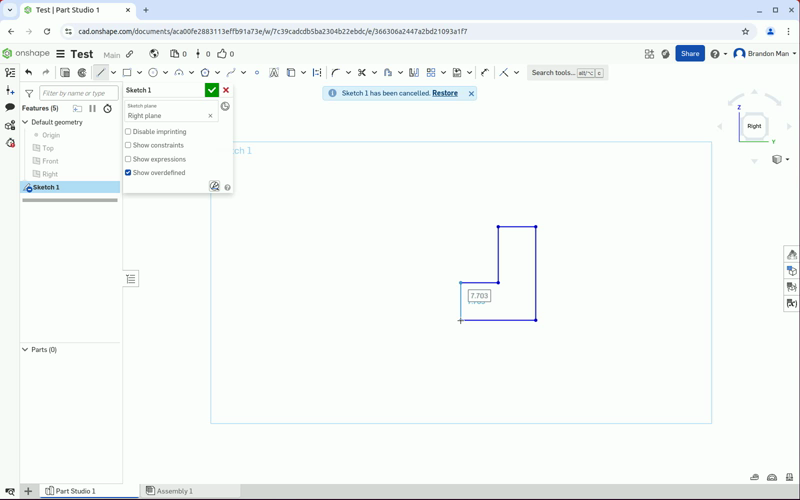
key_up(shift)
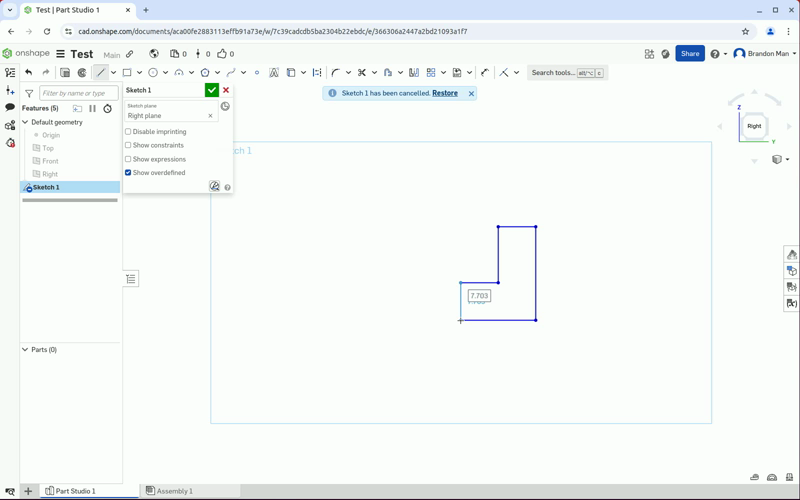
click(460, 320)
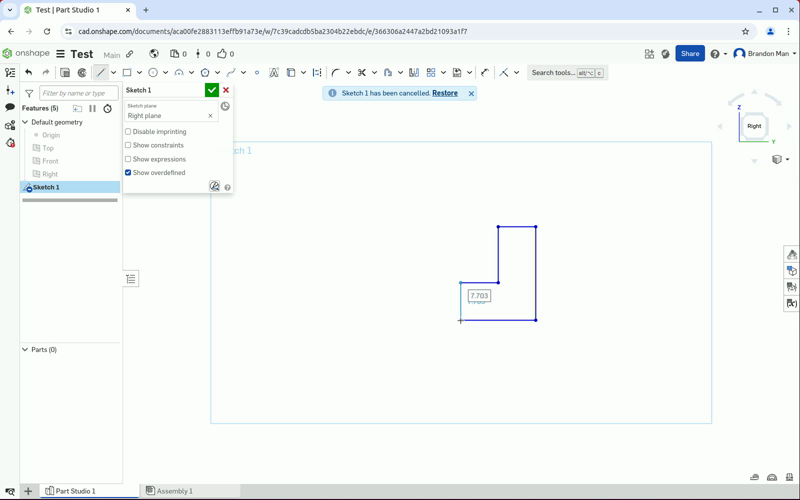
key(esc)
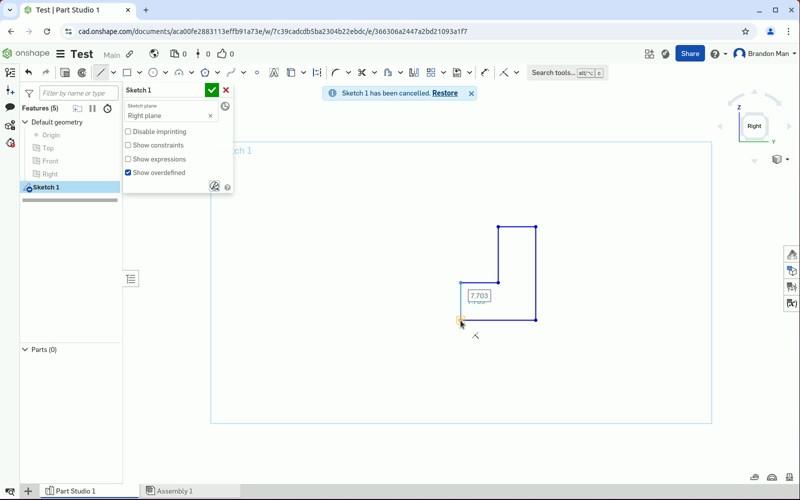
mouse_move(507, 245)
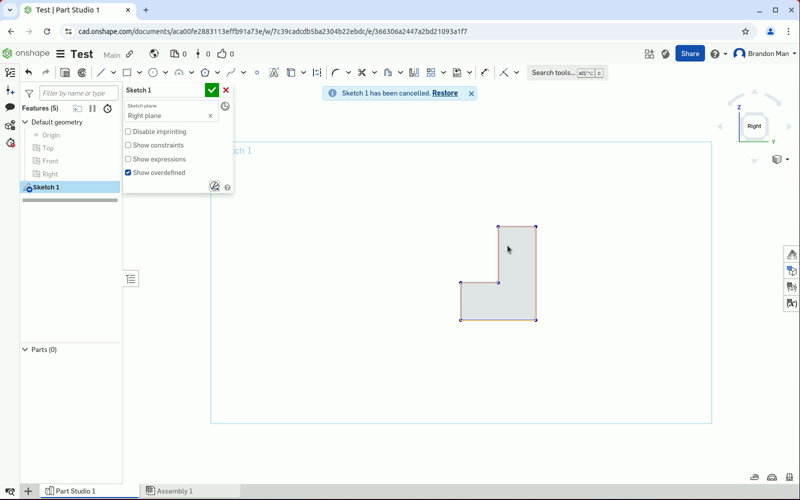
click(507, 245)
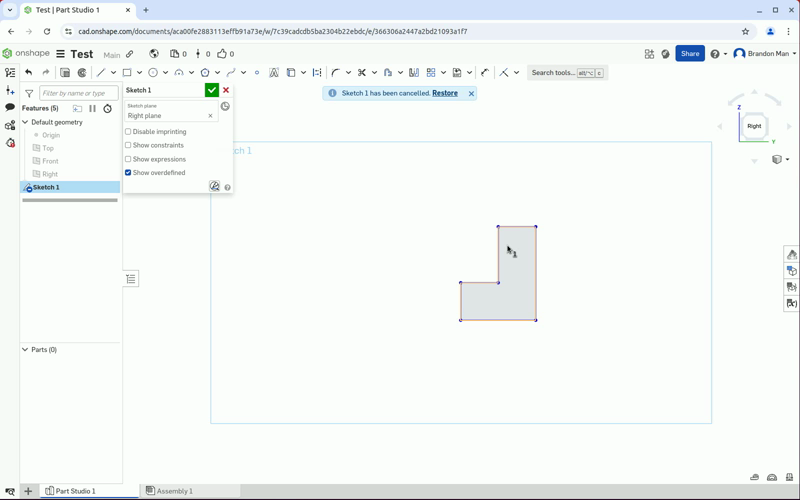
mouse_move(73, 352)
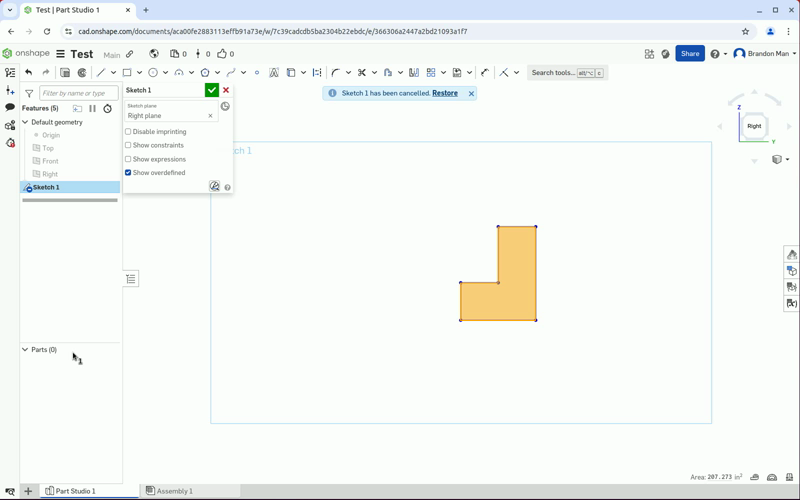
key(shift+y)
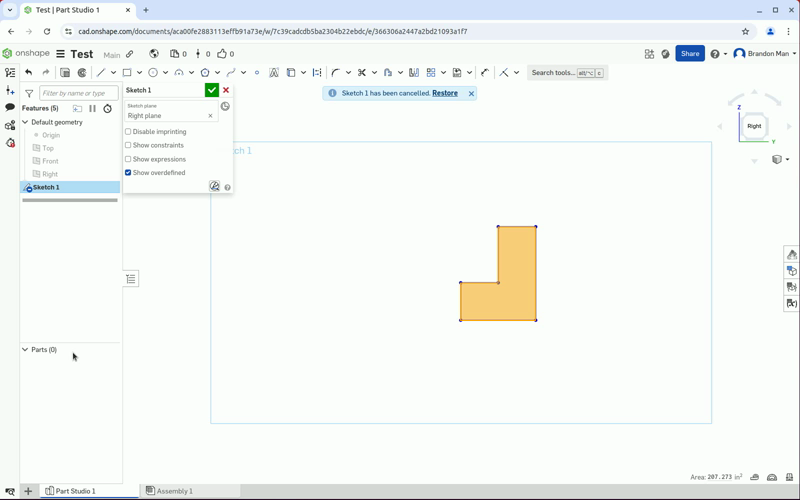
key(shift+e)
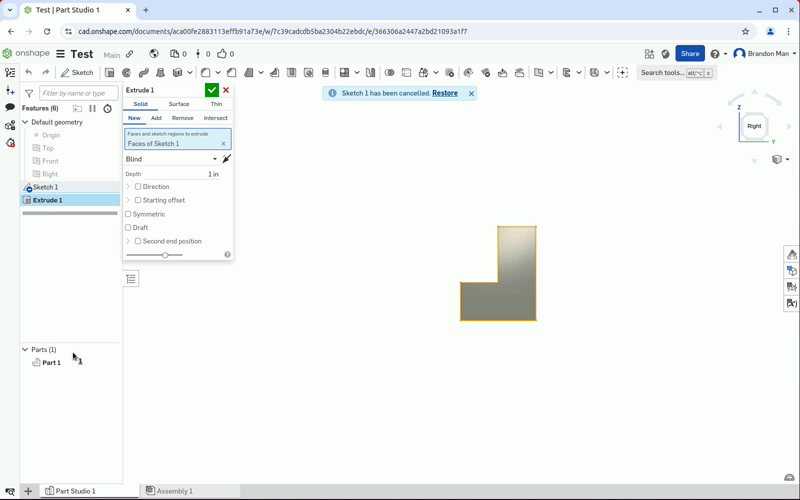
mouse_move(143, 106)
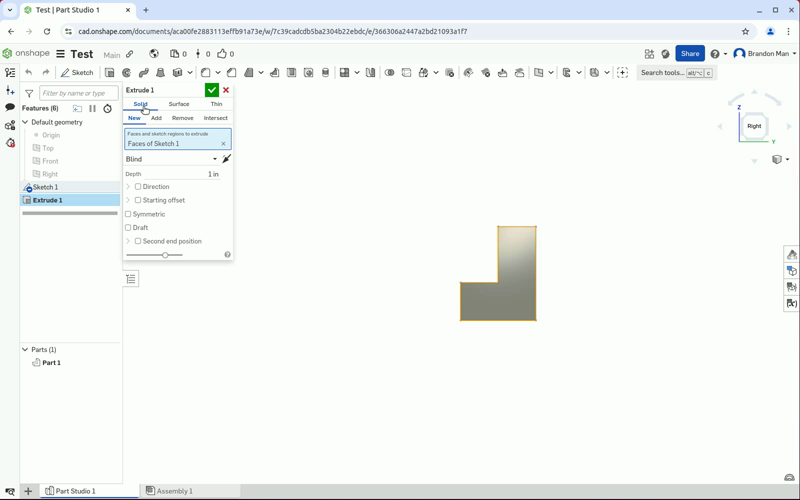
click(143, 106)
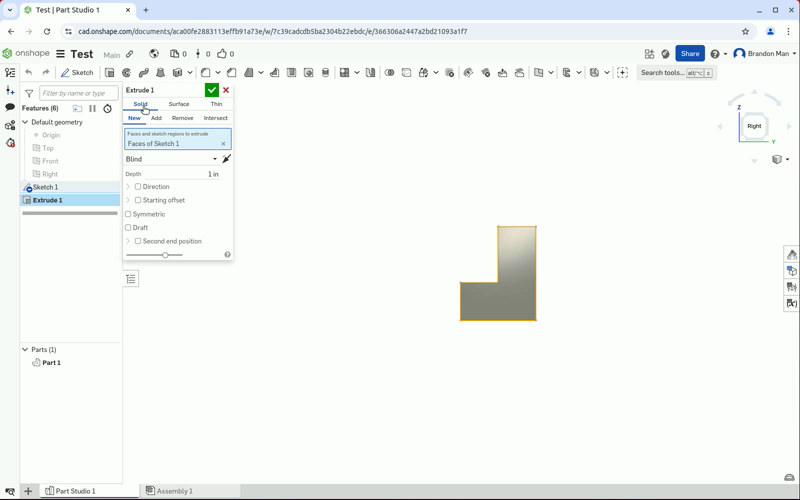
mouse_move(137, 120)
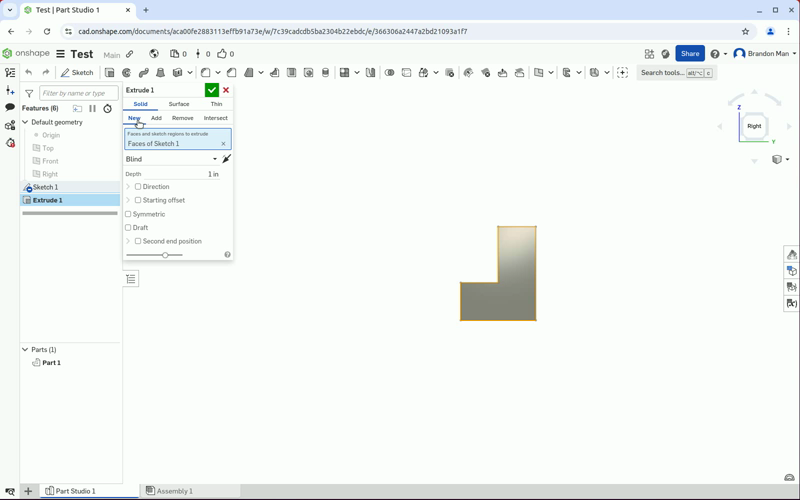
click(137, 120)
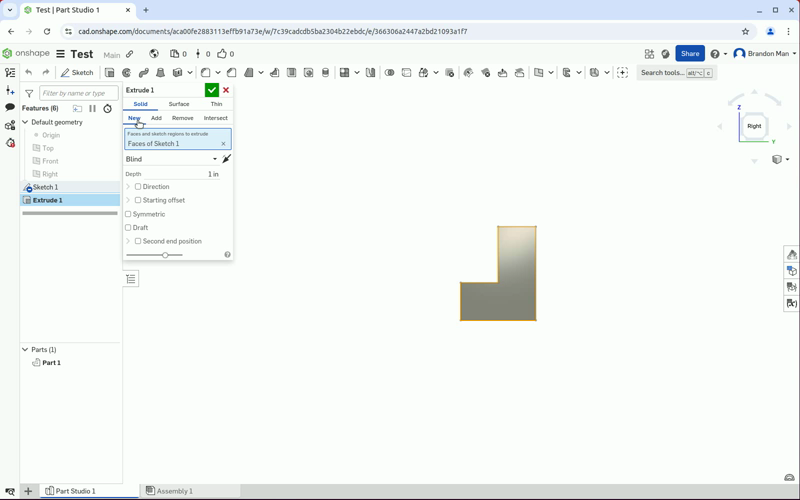
key(tab, 4)
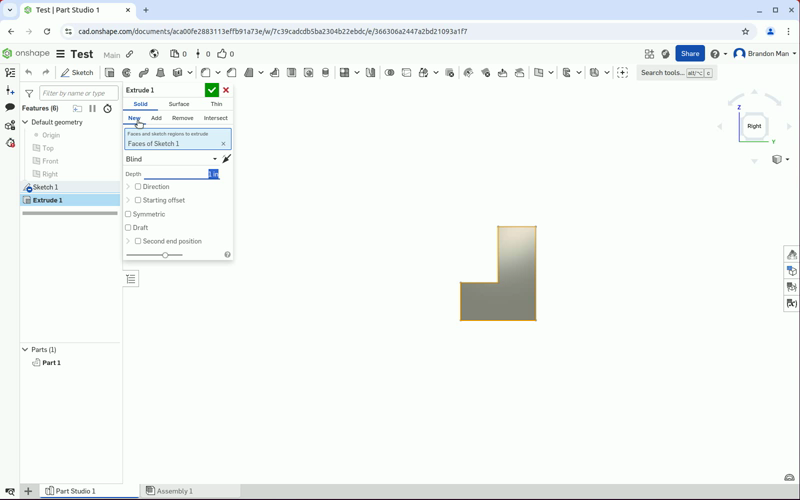
text(23.108)
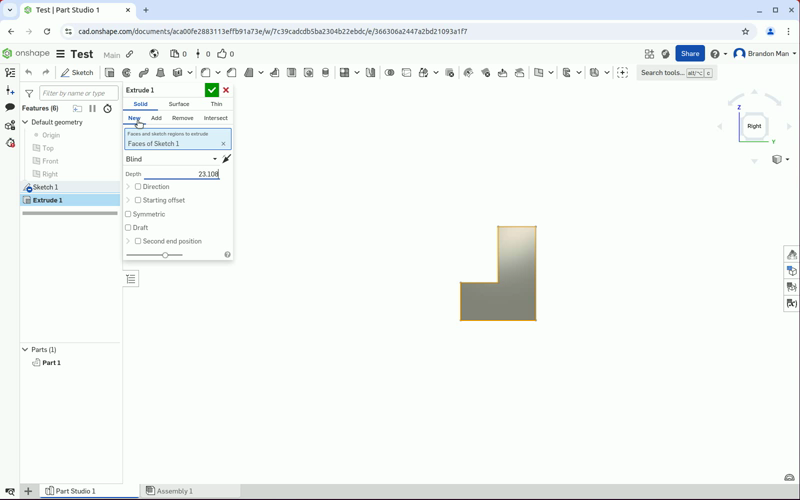
key(enter)
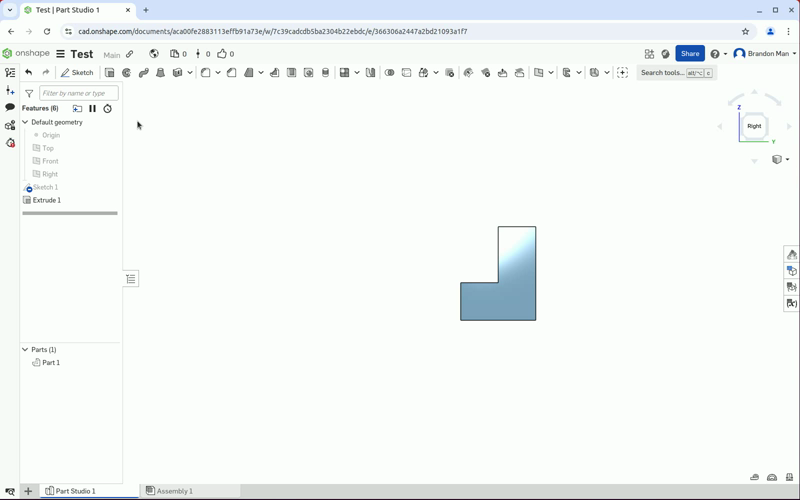
key(shift+h)
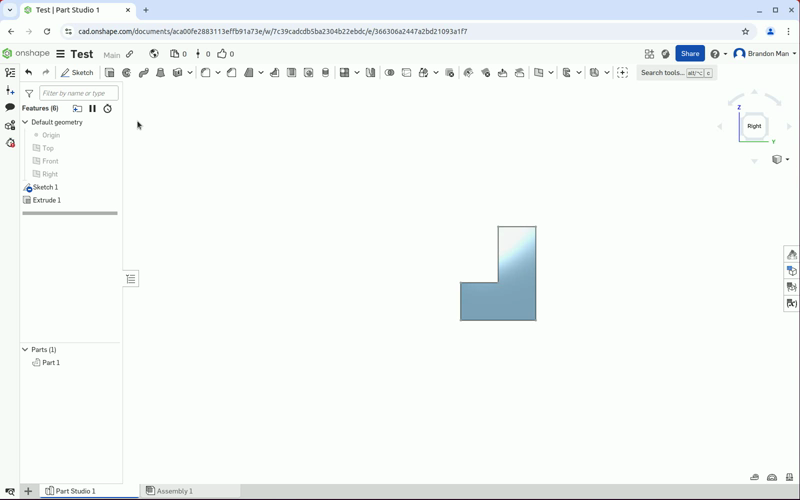
key(shift+h)
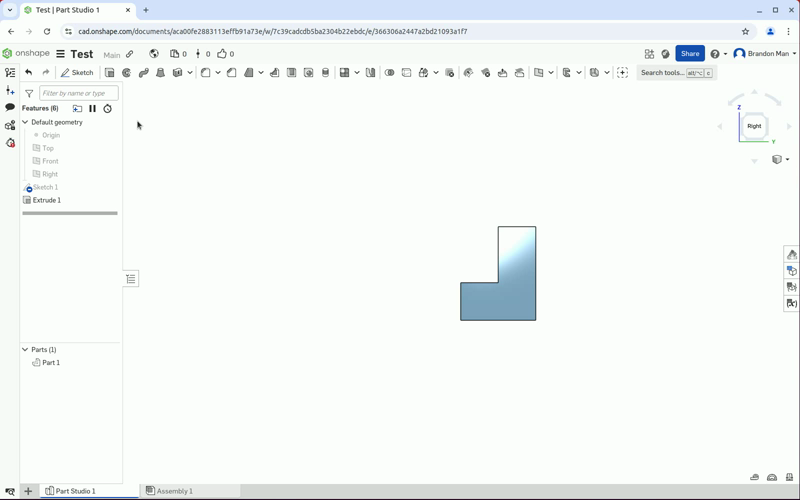
mouse_move(73, 189)
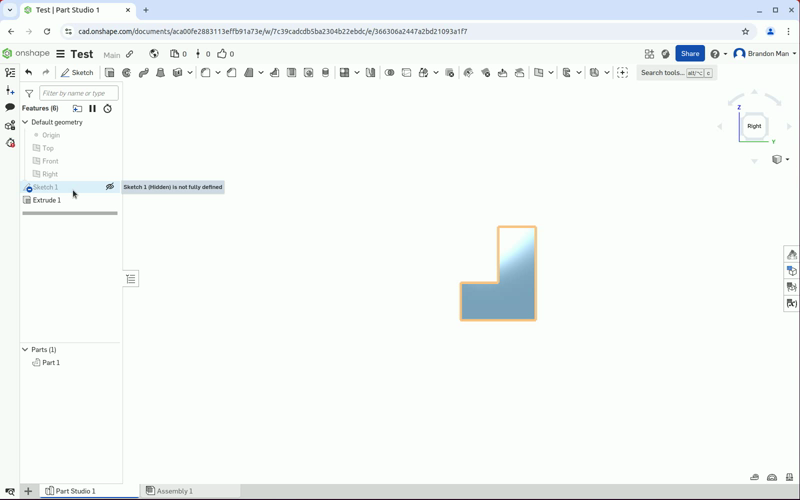
click(73, 189)
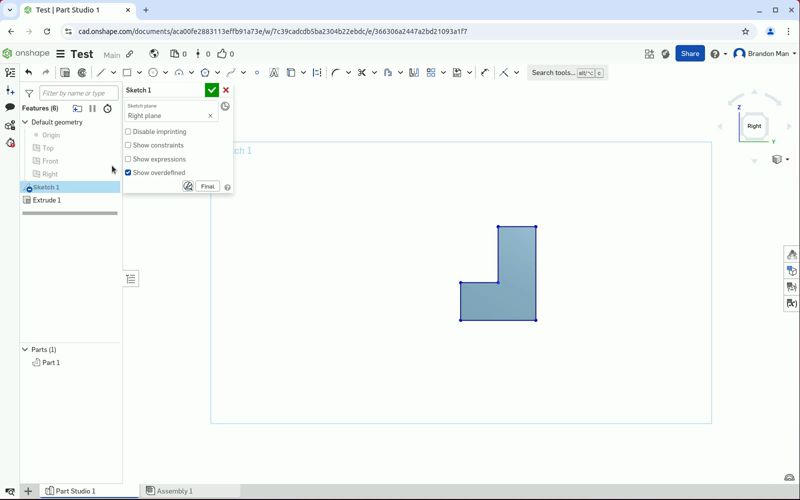
mouse_move(229, 92)
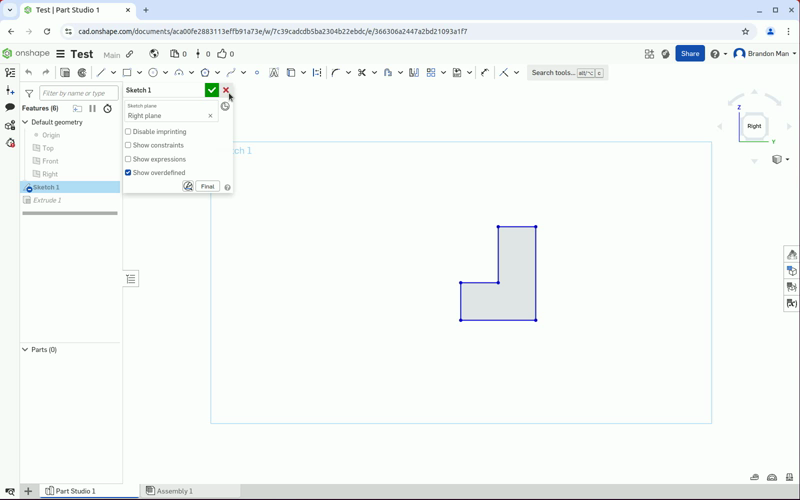
click(229, 92)
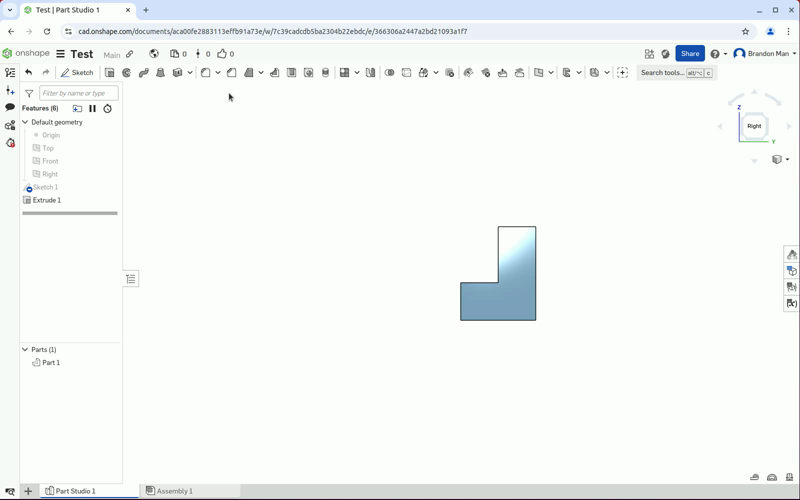
mouse_move(73, 352)
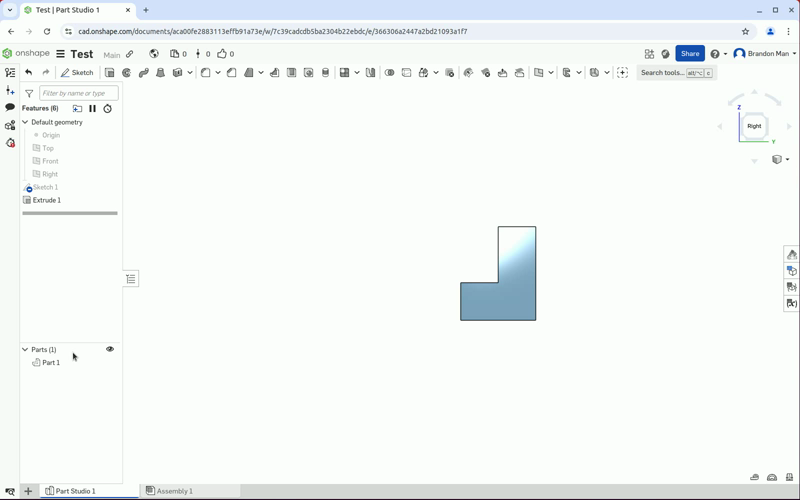
key(y)
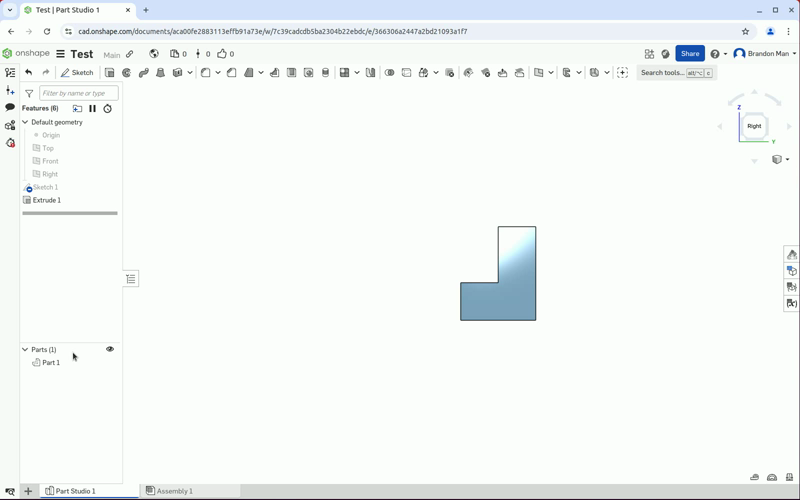
key(shift+p)
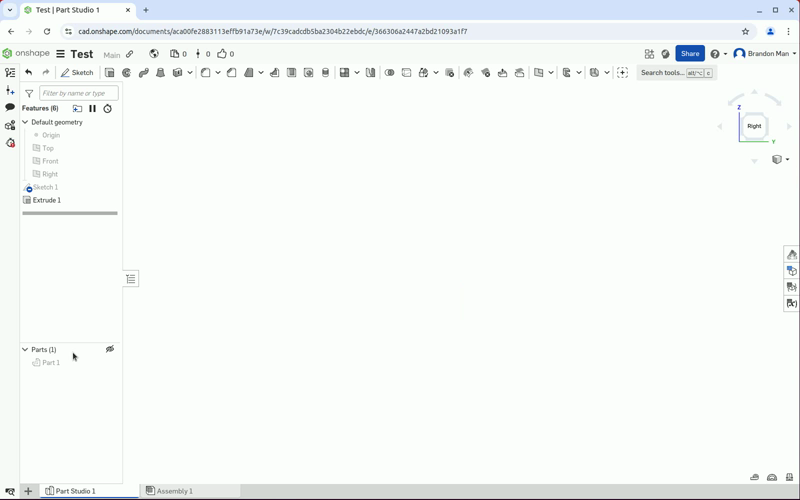
key(space)
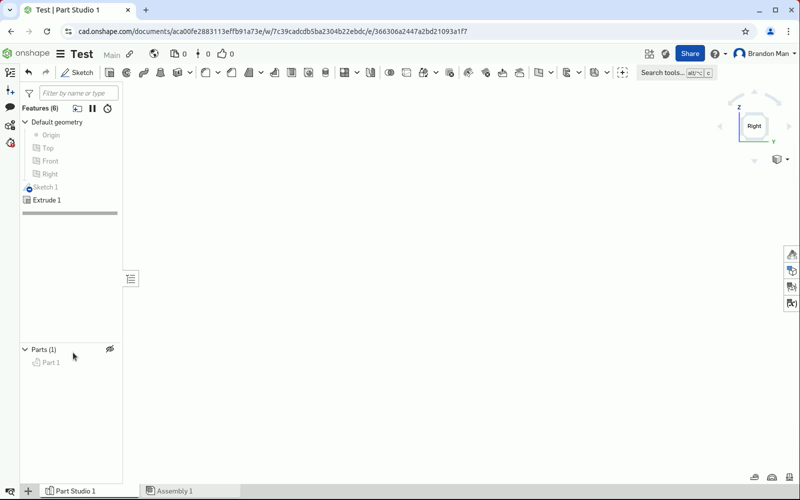
key_down(shift)
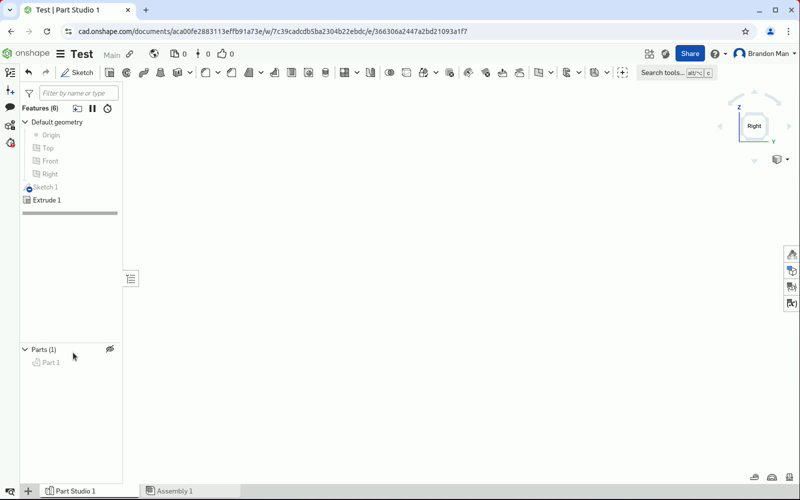
key(right)
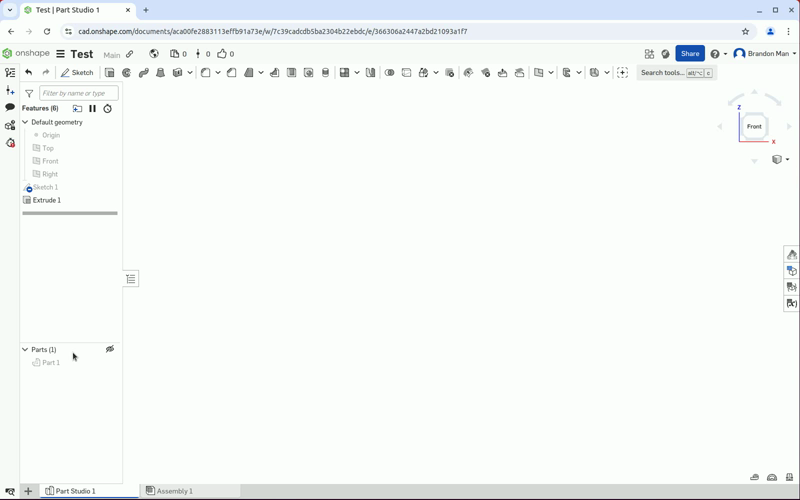
key_up(shift)
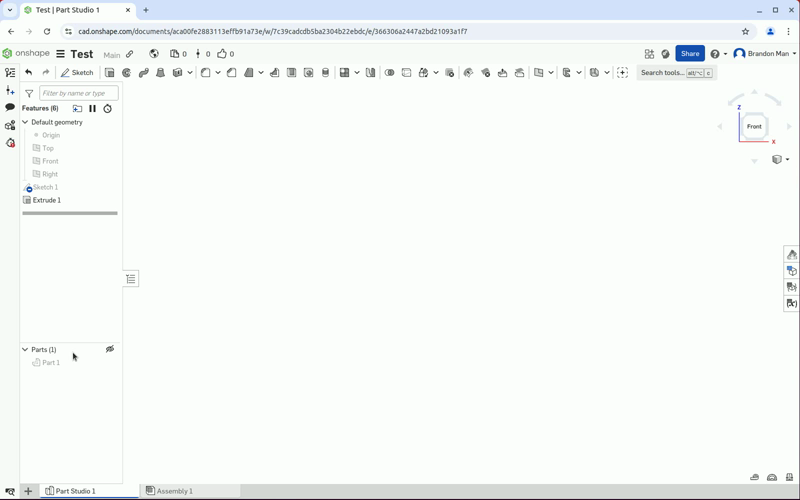
mouse_move(73, 352)
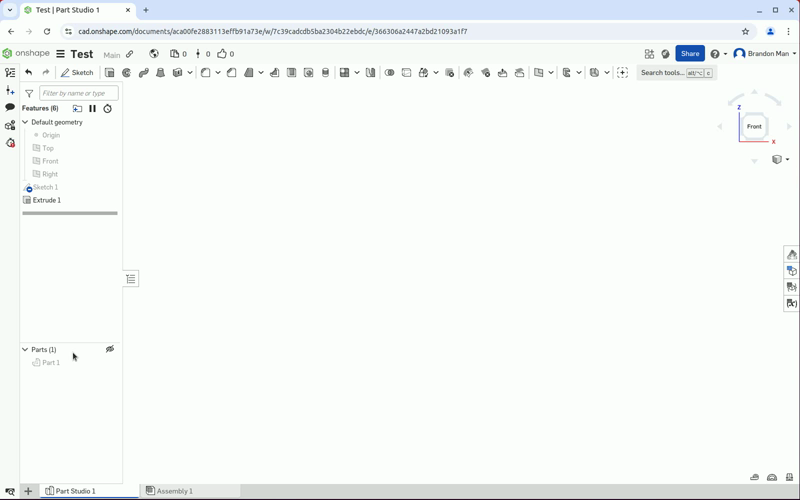
key(shift+y)
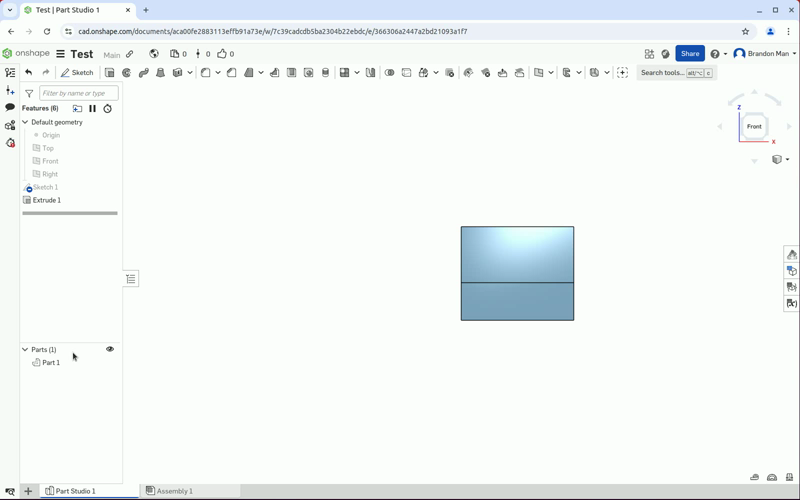
mouse_move(541, 75)
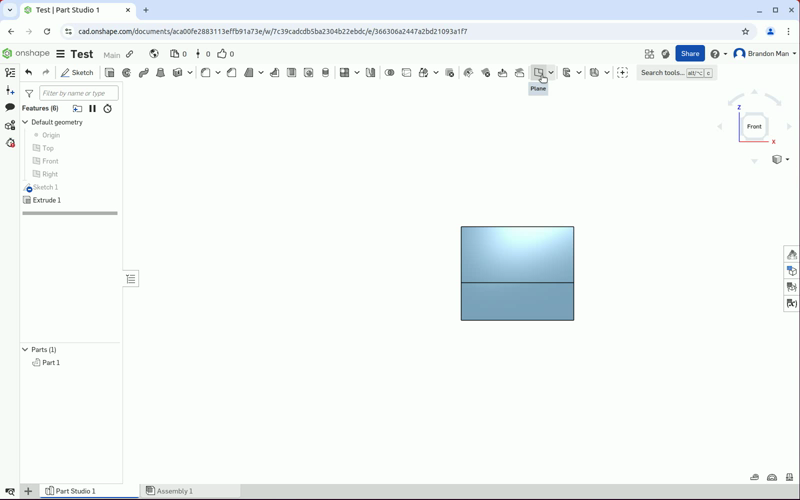
click(541, 75)
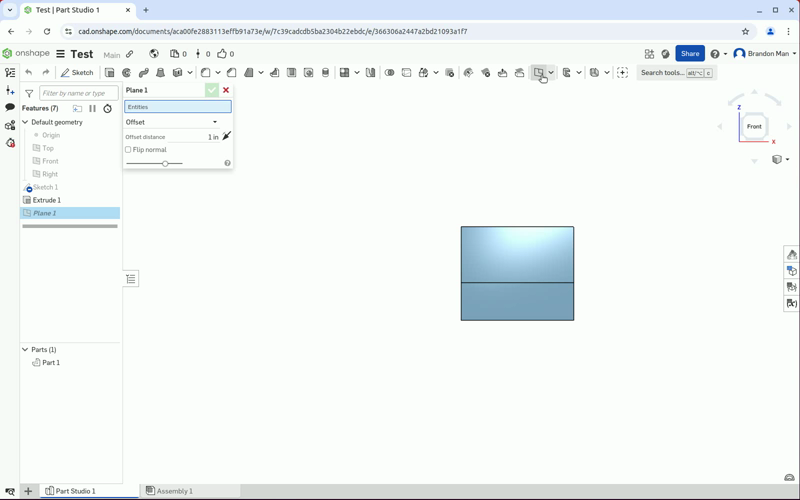
mouse_move(73, 163)
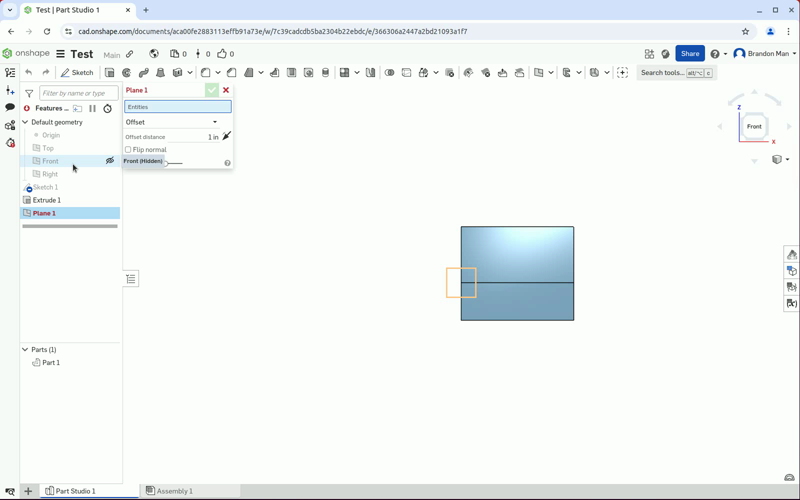
click(73, 163)
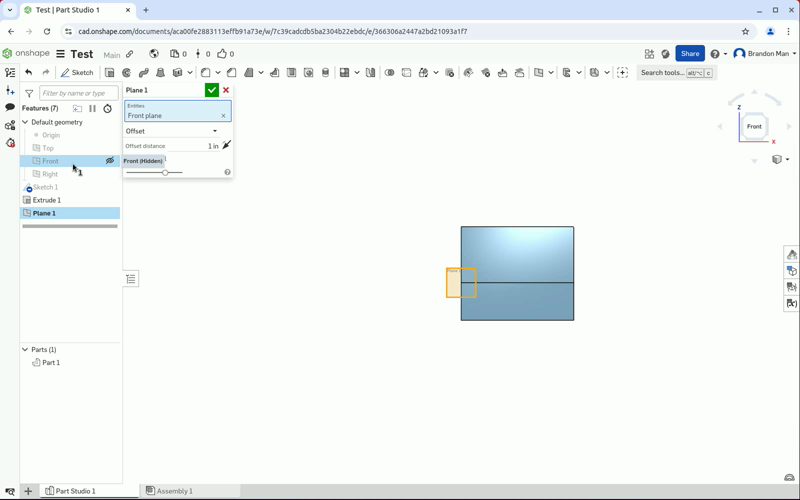
key(tab, 2)
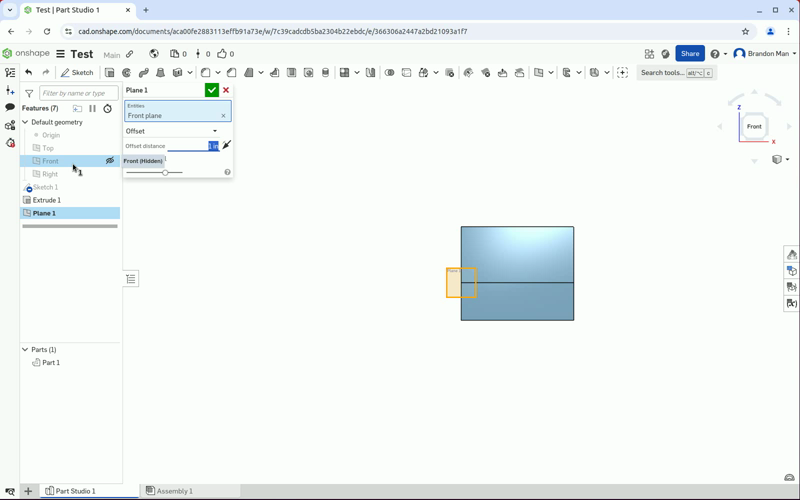
text(7.703)
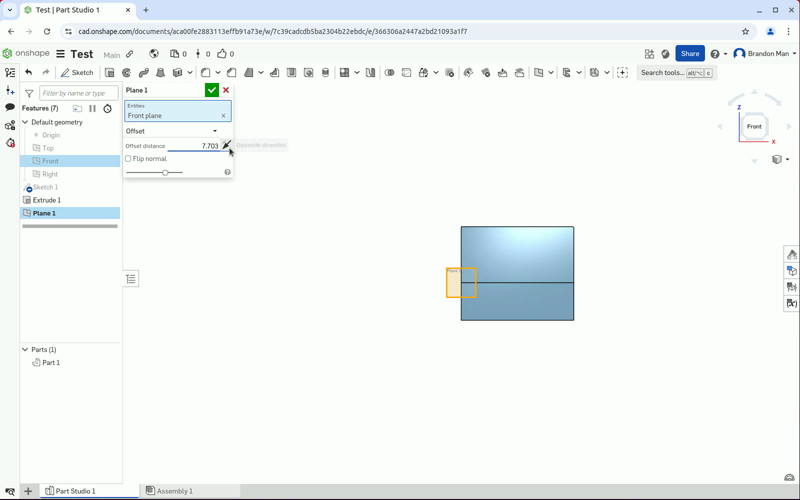
mouse_move(229, 147)
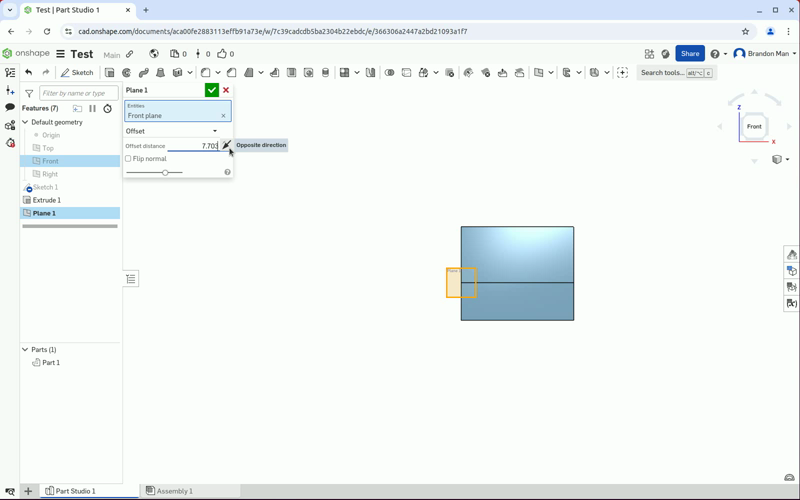
click(229, 147)
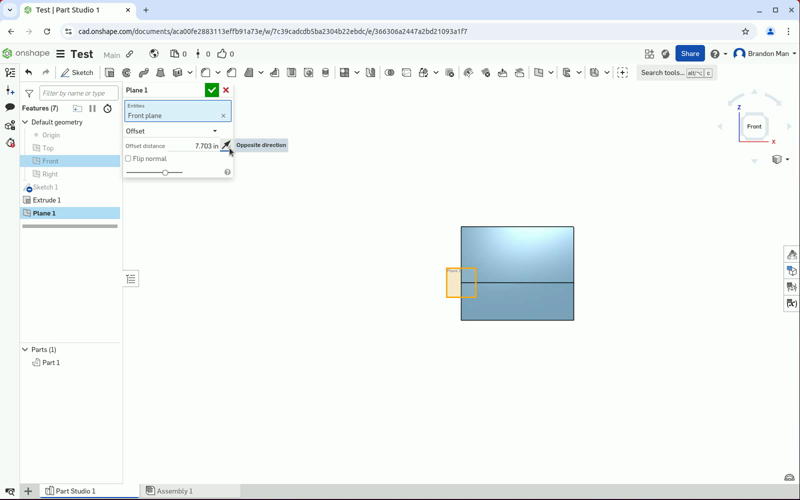
key(enter, 2)
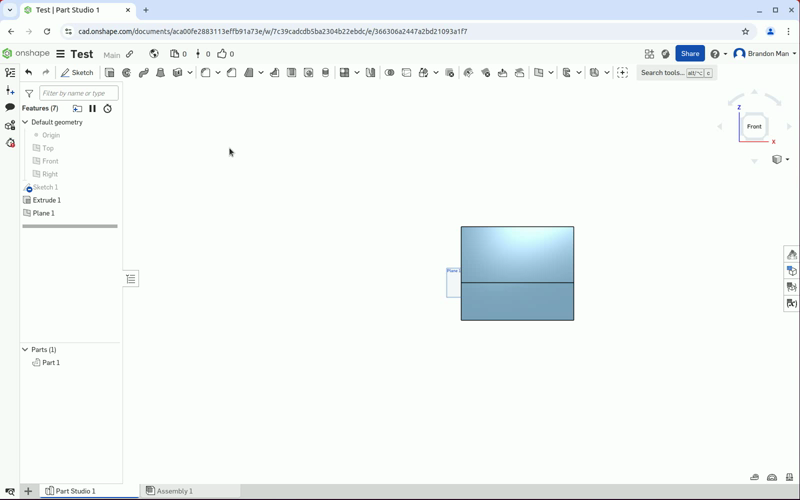
key(shift+s)
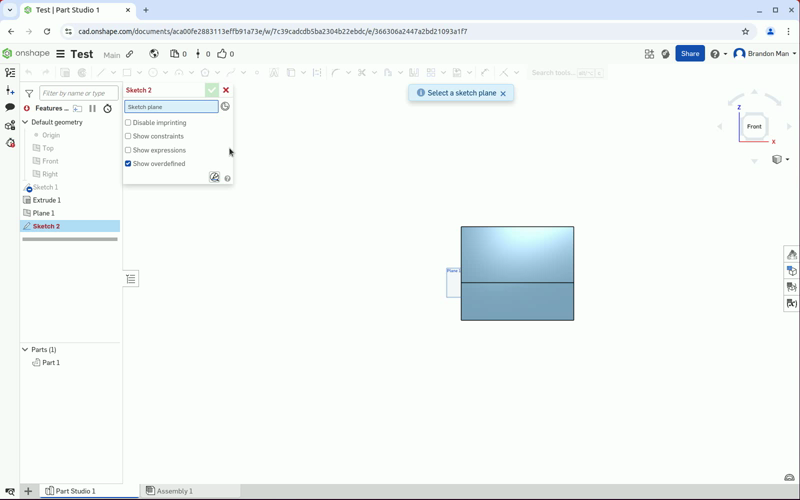
mouse_move(73, 215)
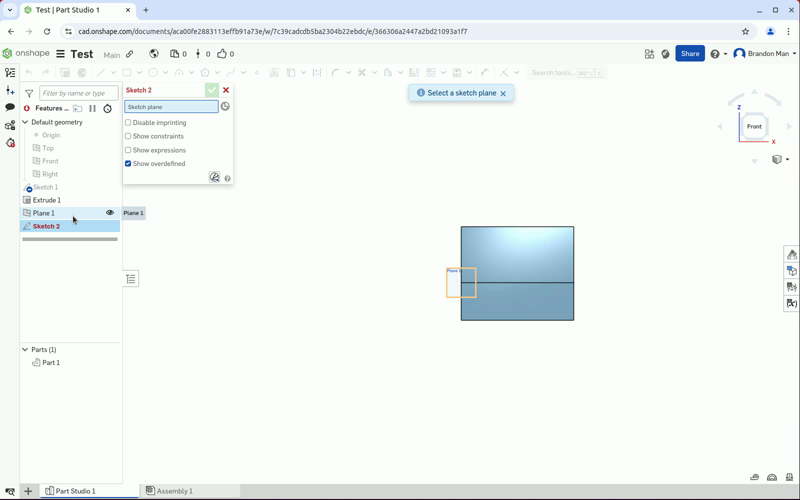
click(73, 215)
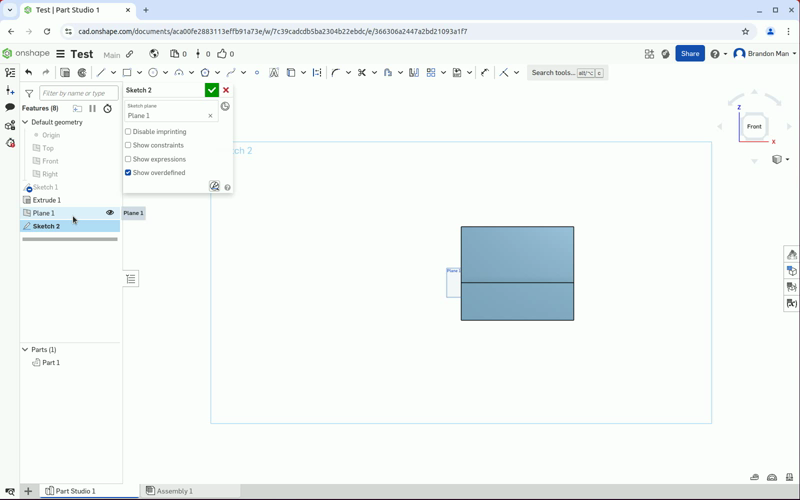
mouse_move(73, 352)
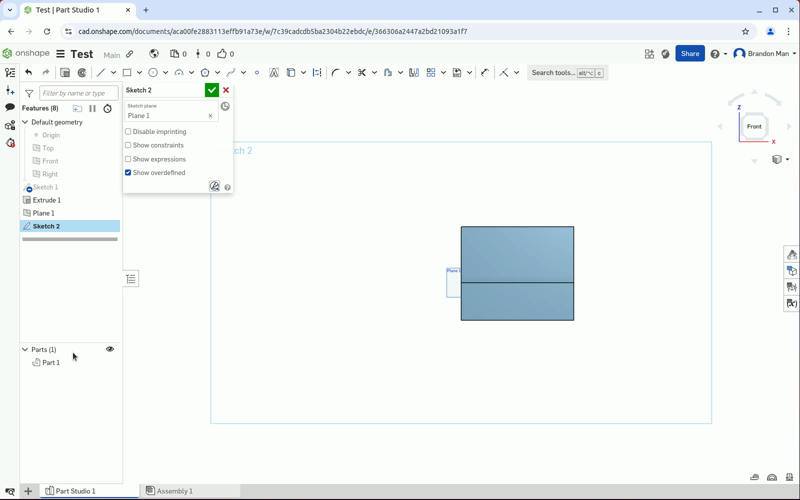
key(y)
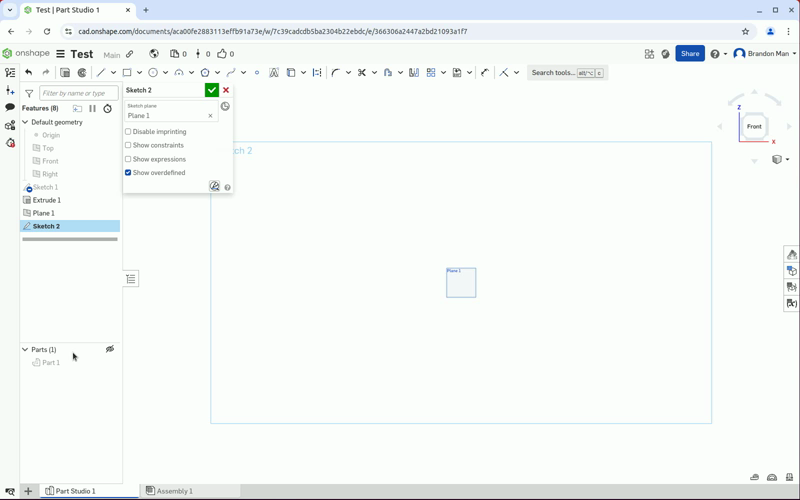
key(l)
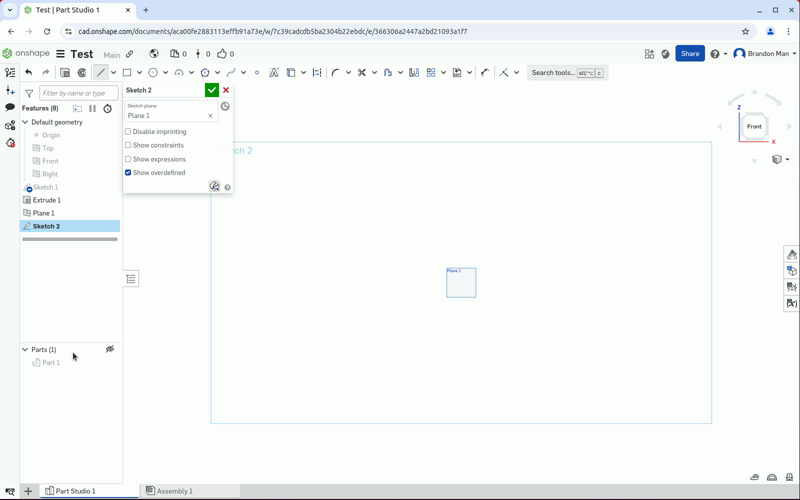
key_down(shift)
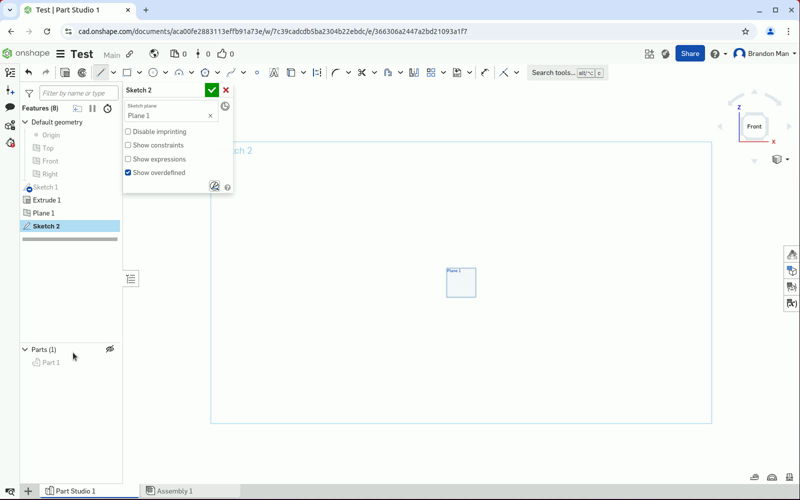
mouse_move(501, 245)
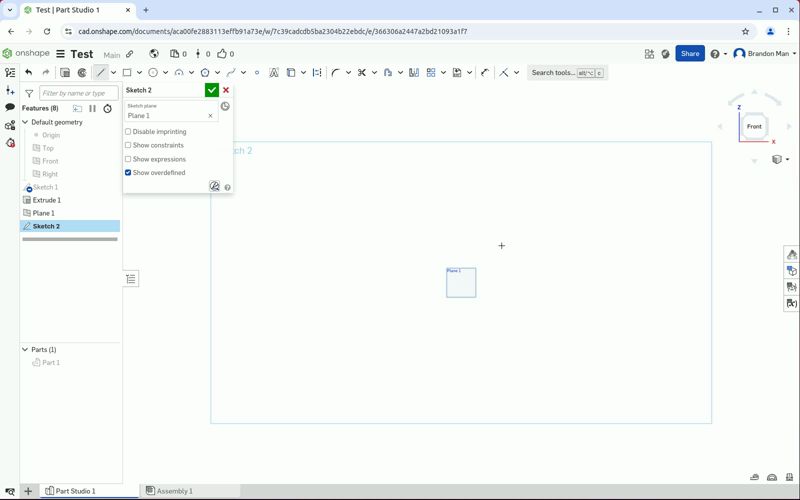
click(501, 245)
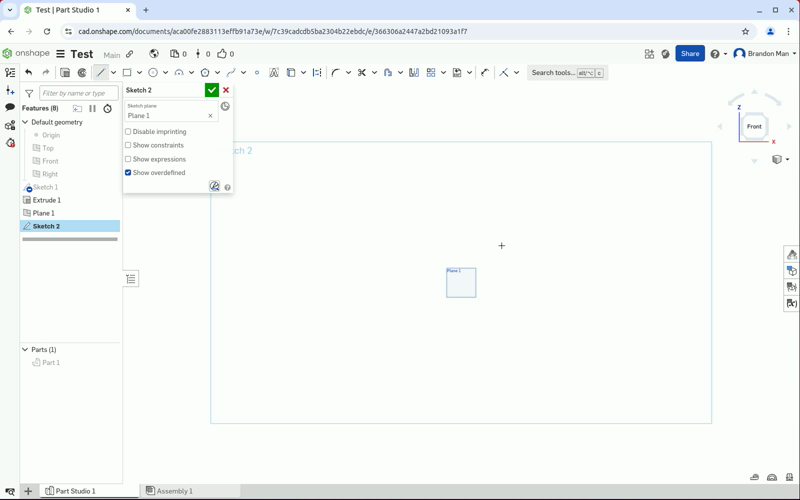
key_up(shift)
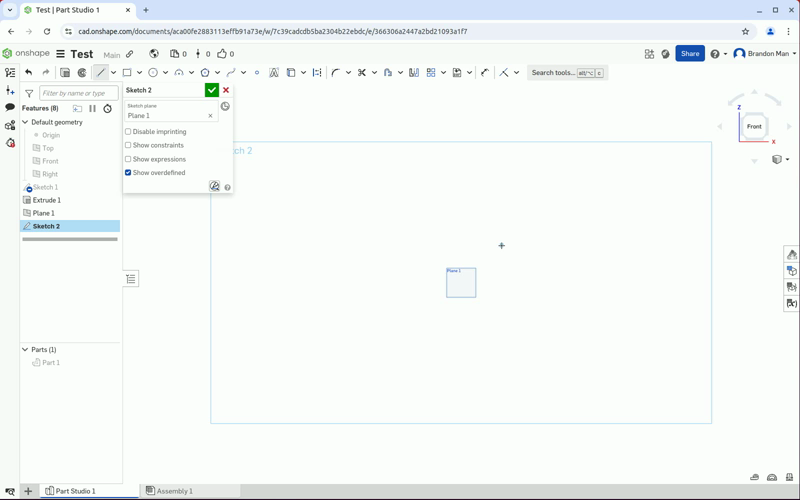
key_down(shift)
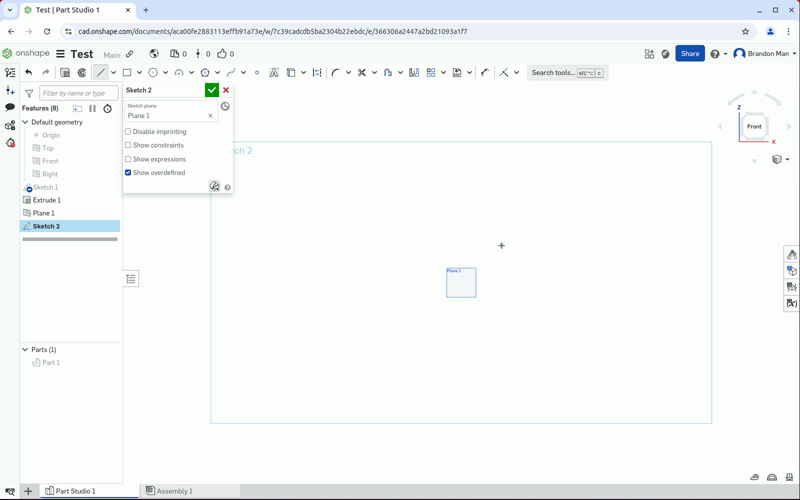
mouse_move(531, 245)
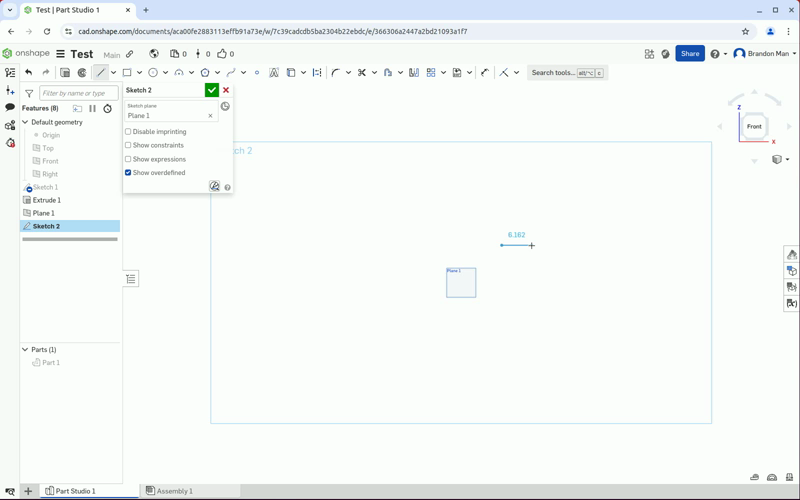
mouse_move(540, 245)
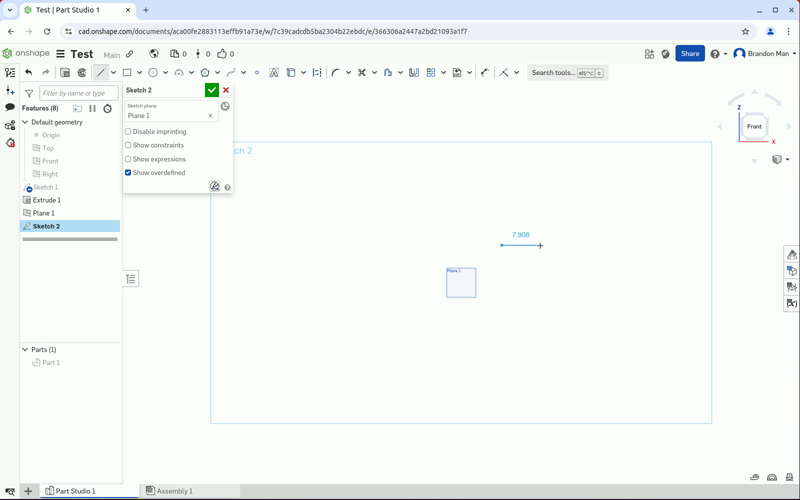
click(540, 245)
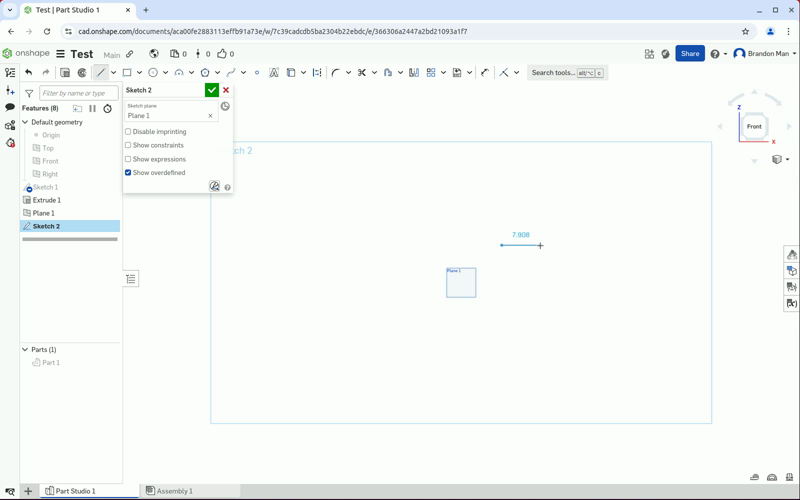
key_up(shift)
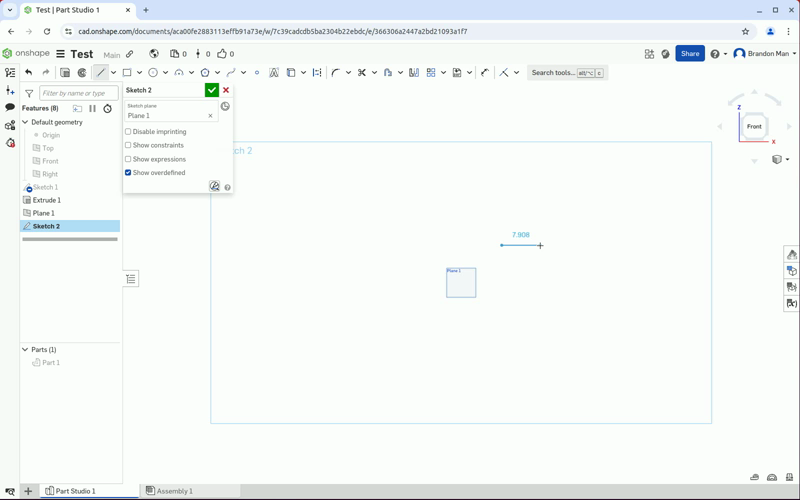
key_down(shift)
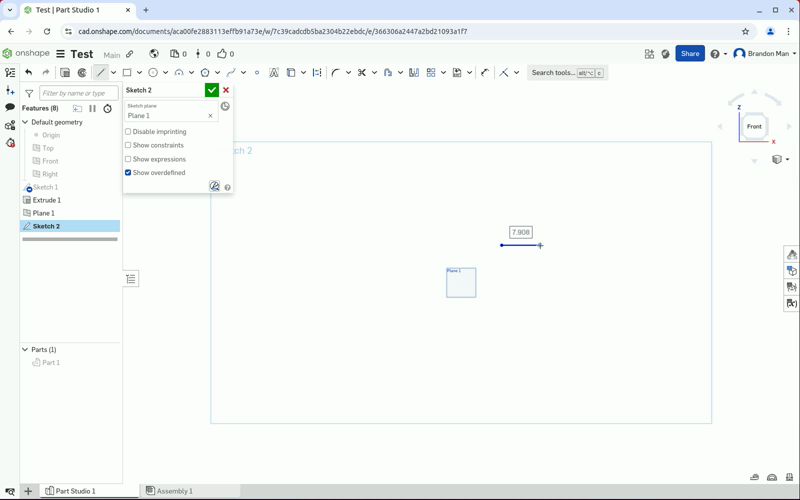
mouse_move(570, 245)
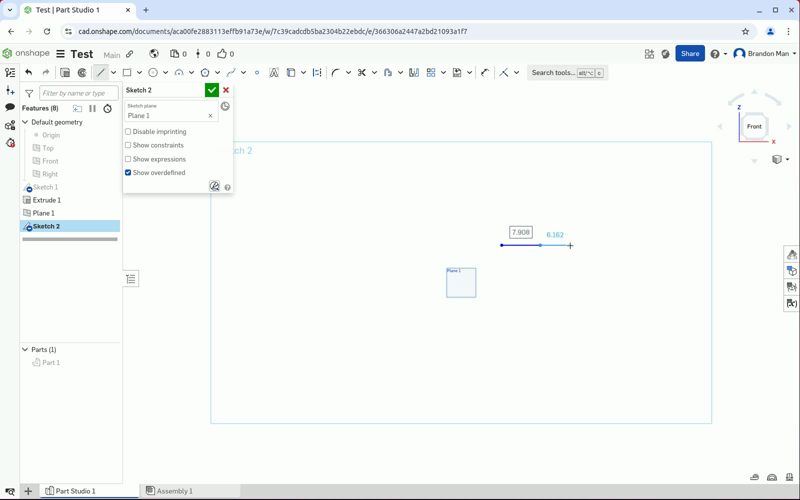
mouse_move(540, 226)
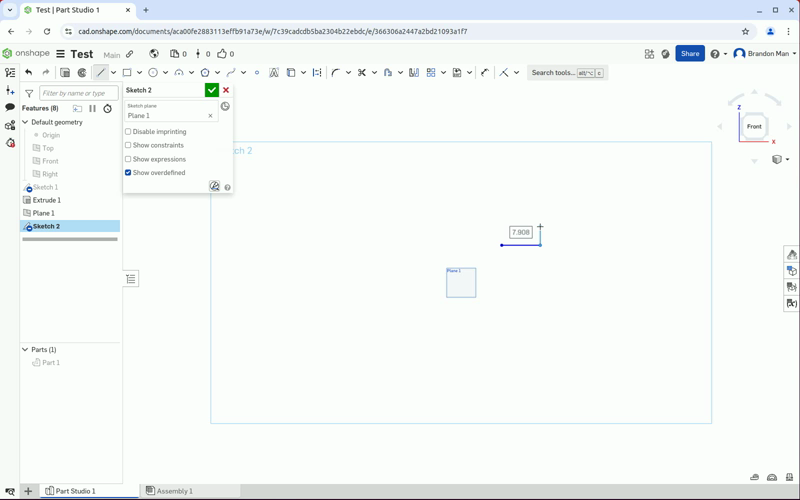
click(540, 226)
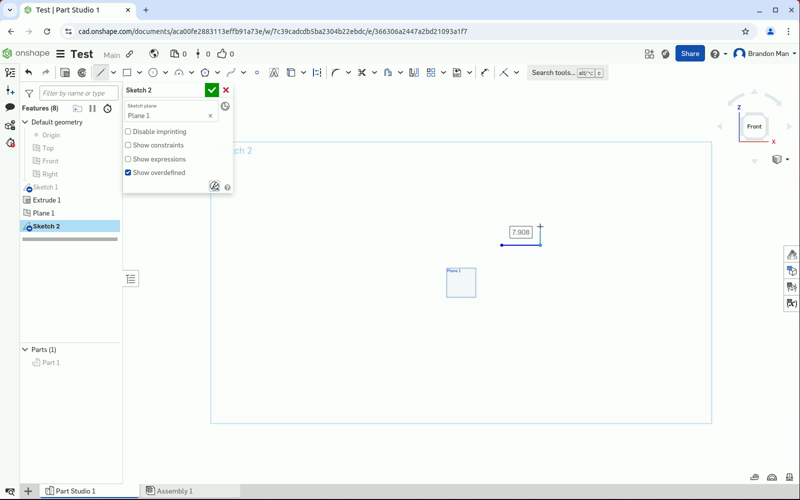
key_up(shift)
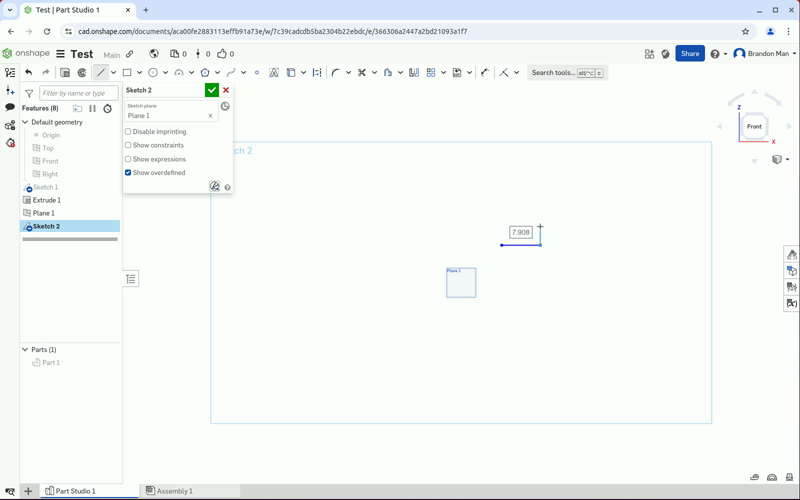
key_down(shift)
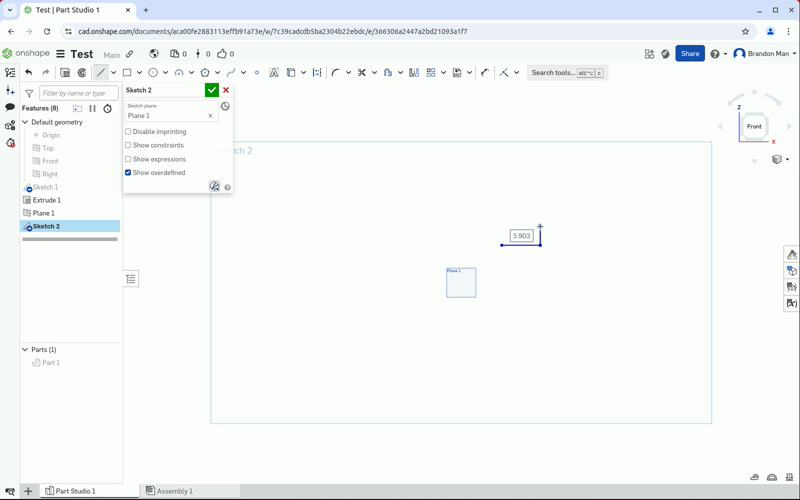
mouse_move(570, 226)
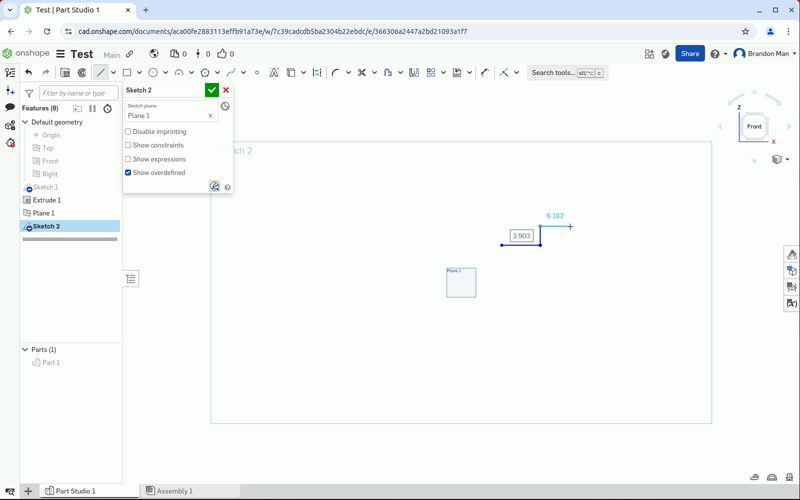
mouse_move(501, 226)
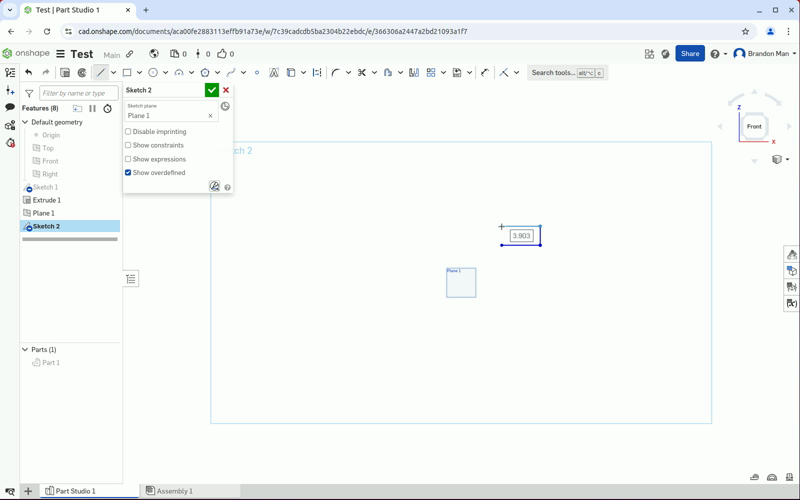
click(501, 226)
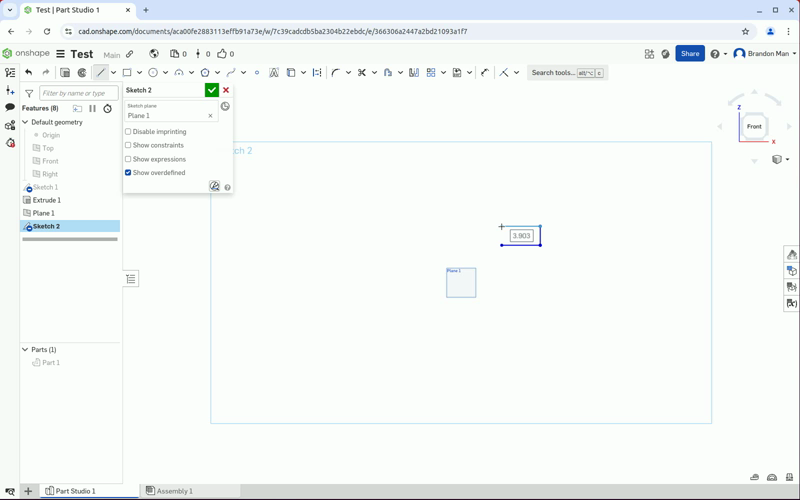
key_up(shift)
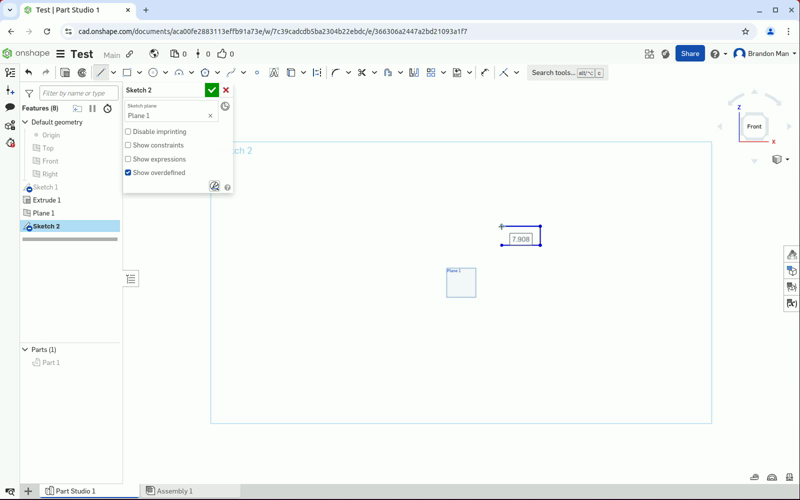
mouse_move(531, 226)
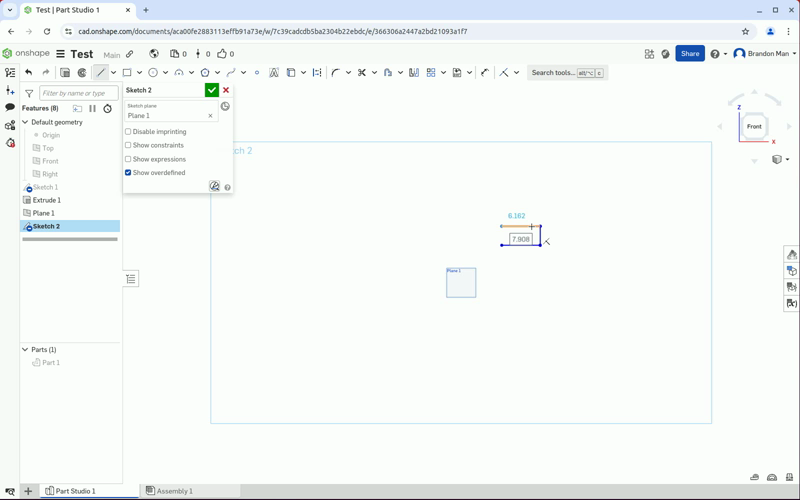
key_down(shift)
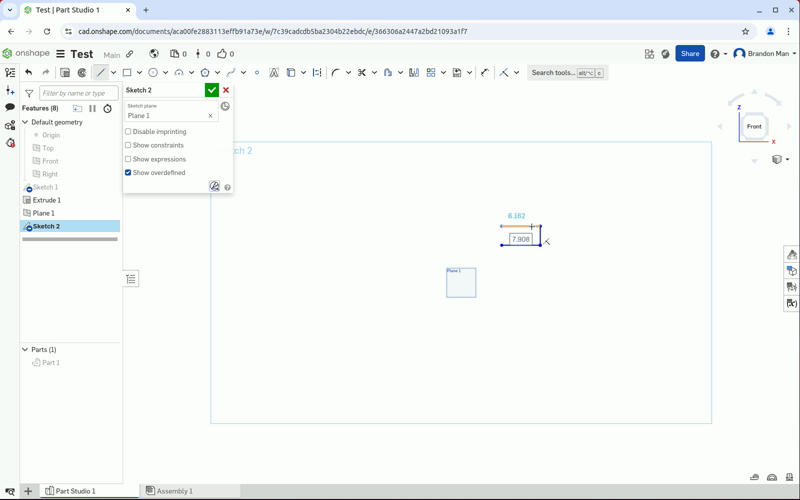
mouse_move(501, 245)
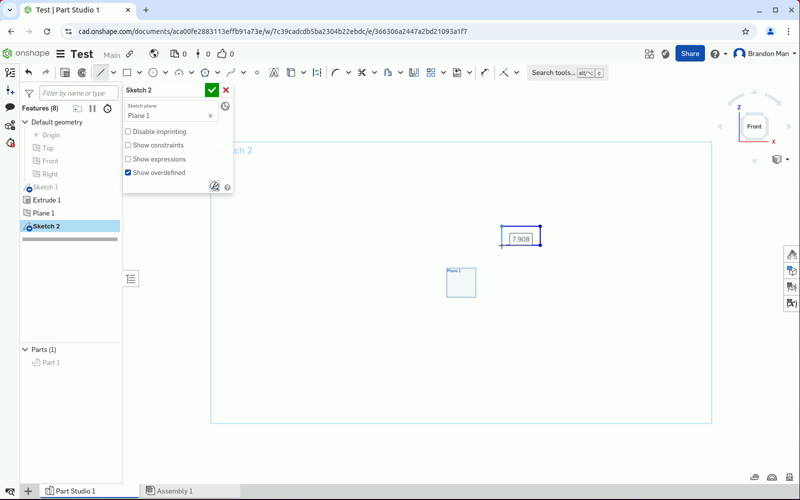
key_up(shift)
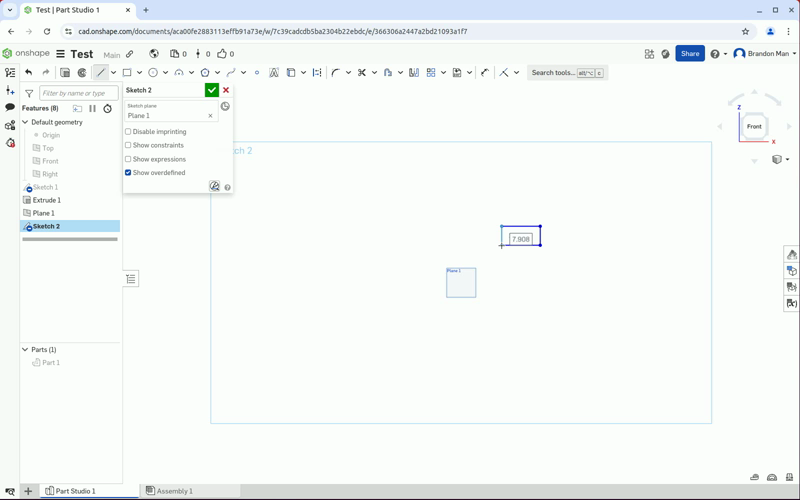
click(501, 245)
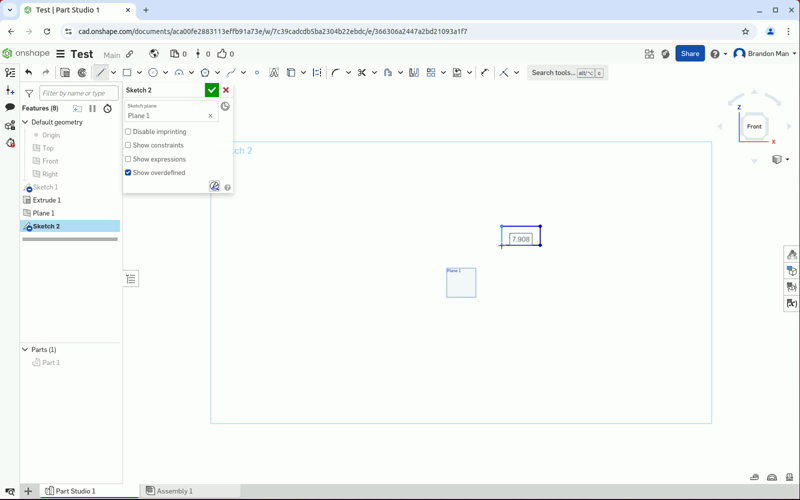
key(esc)
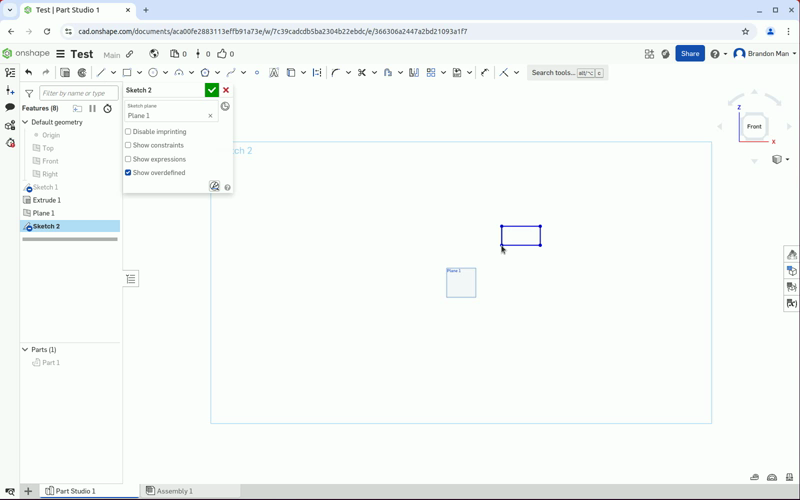
mouse_move(517, 234)
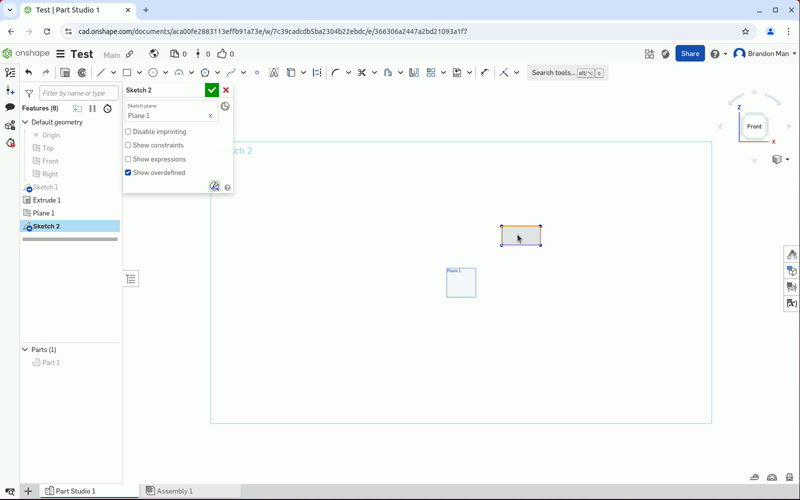
scroll(6)
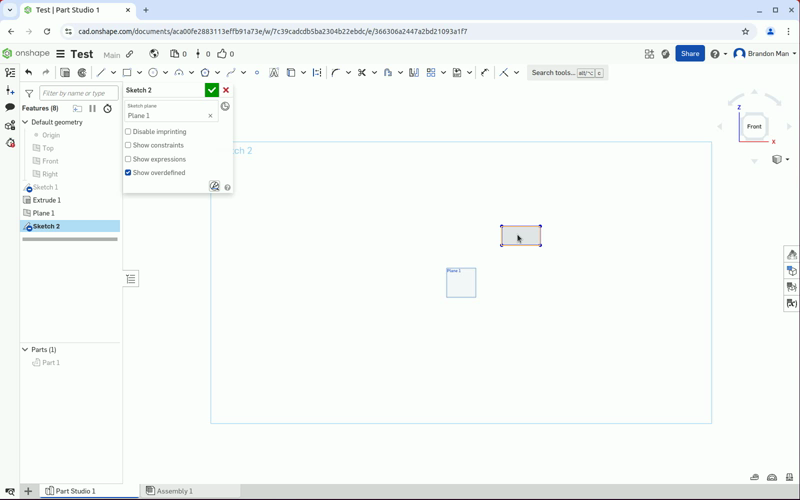
scroll(6)
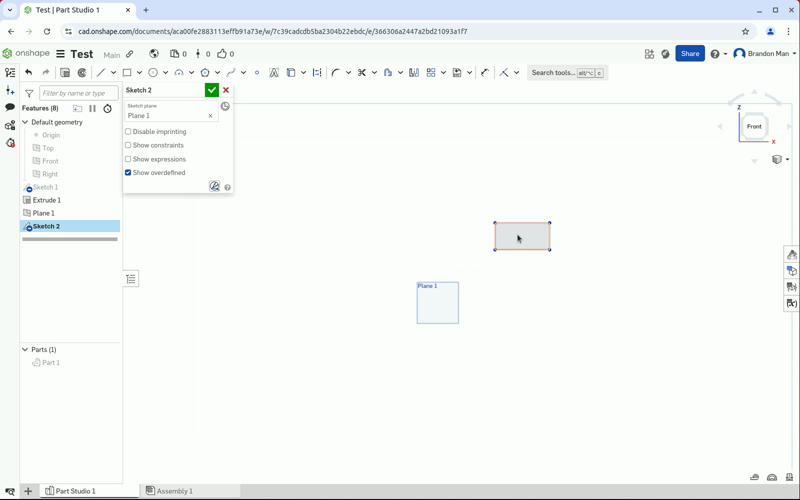
scroll(6)
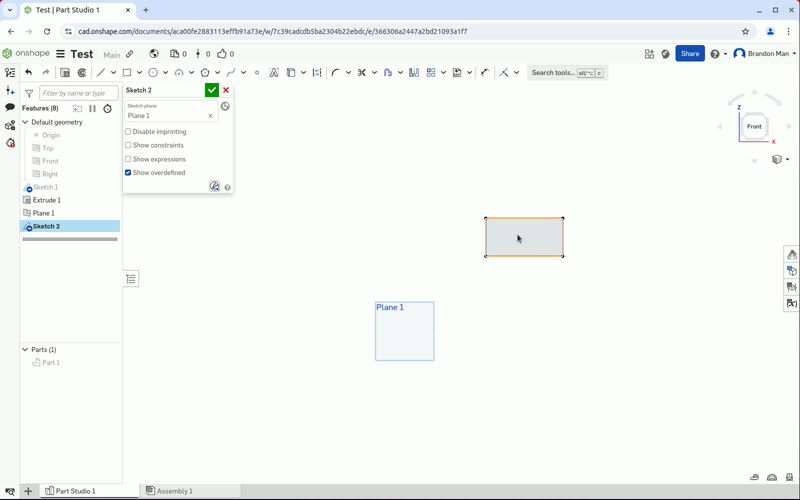
scroll(6)
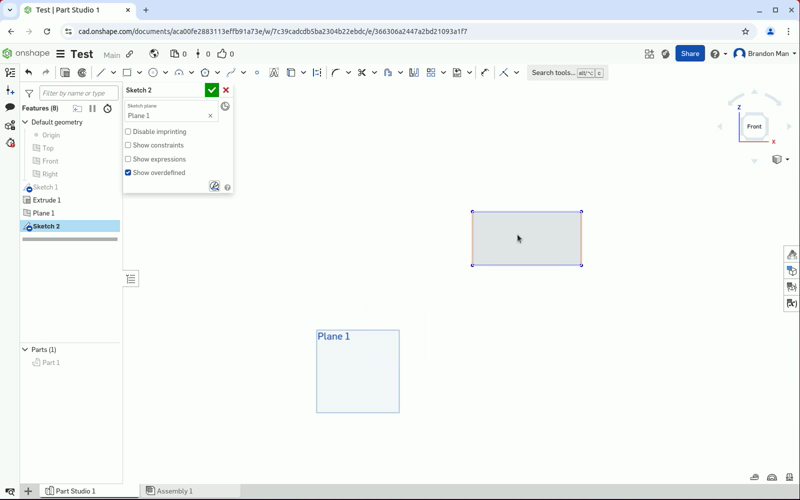
scroll(6)
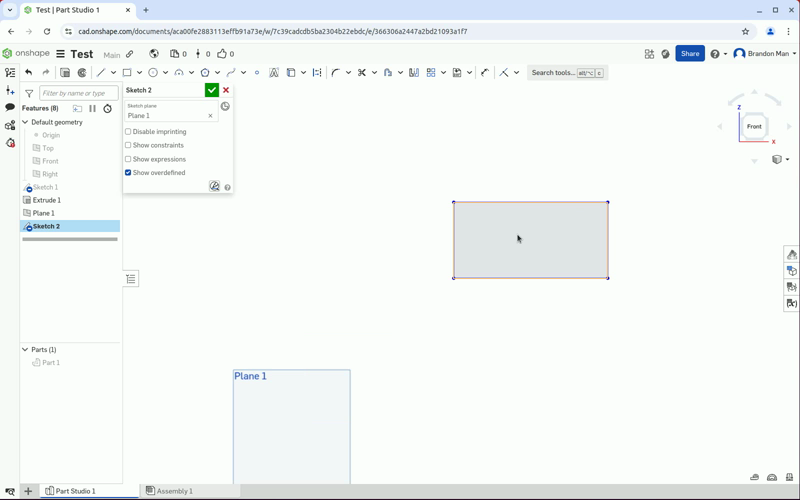
scroll(6)
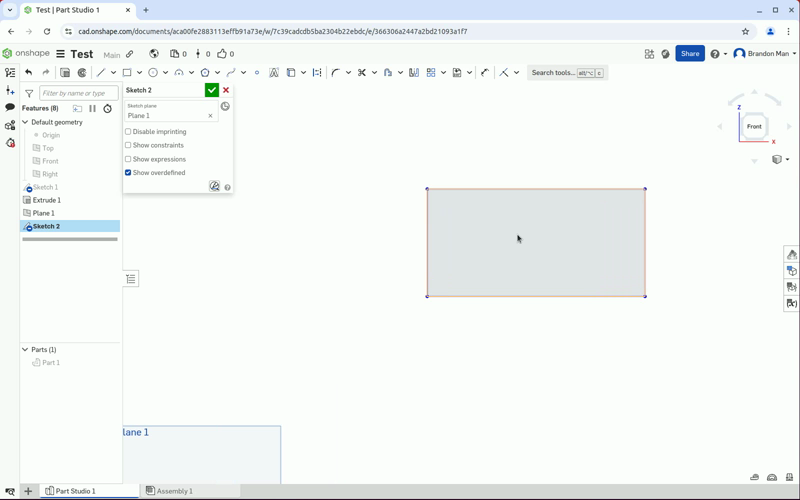
scroll(6)
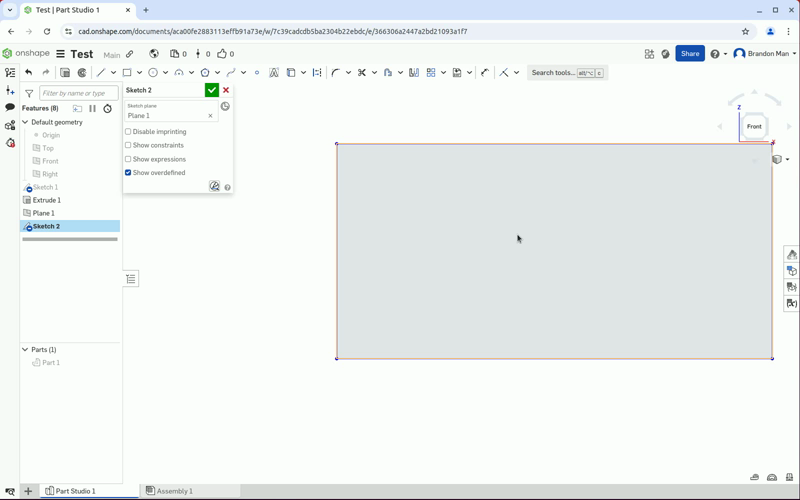
click(517, 234)
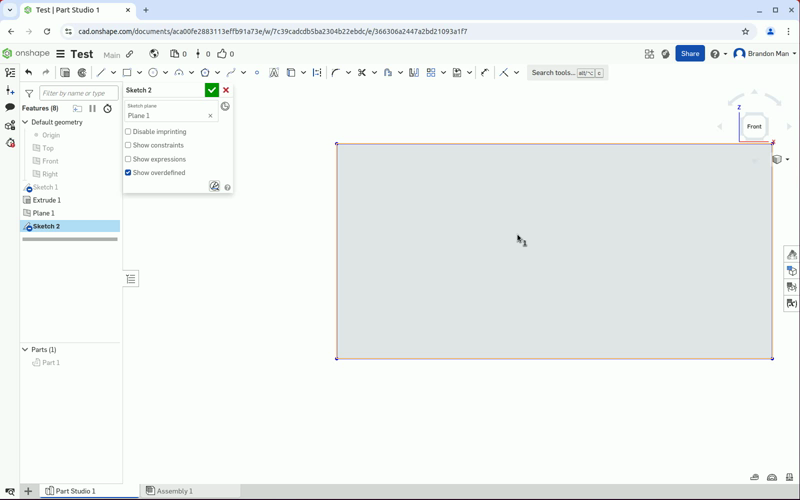
scroll(-6)
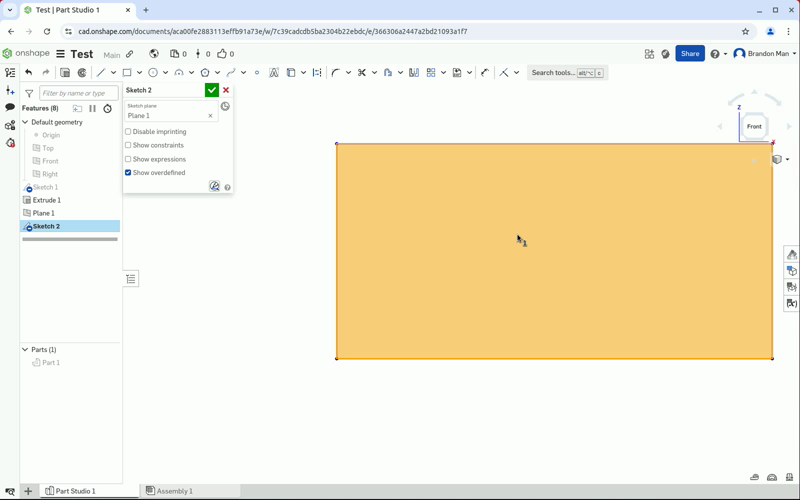
scroll(-6)
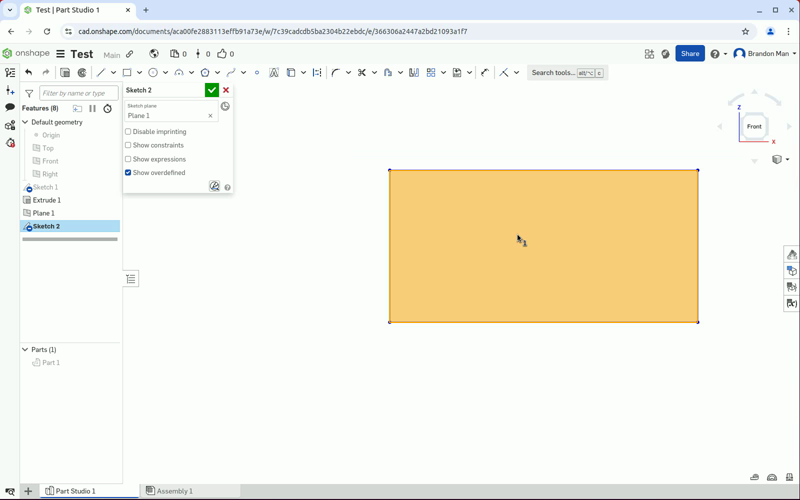
scroll(-6)
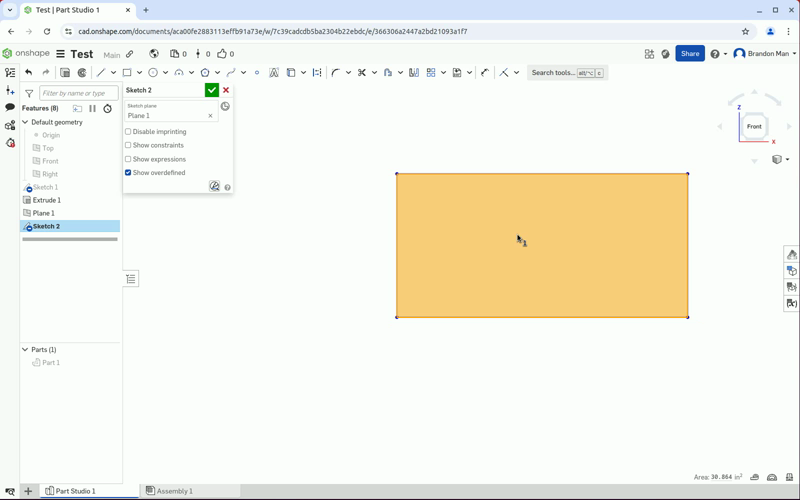
scroll(-6)
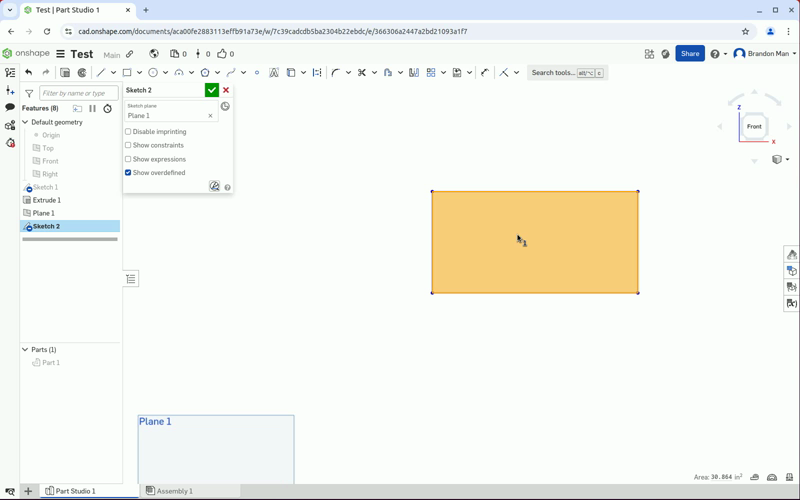
scroll(-6)
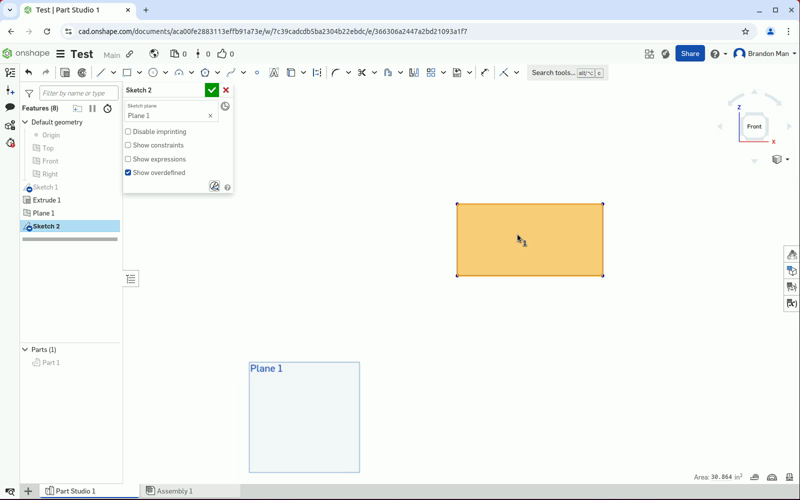
scroll(-6)
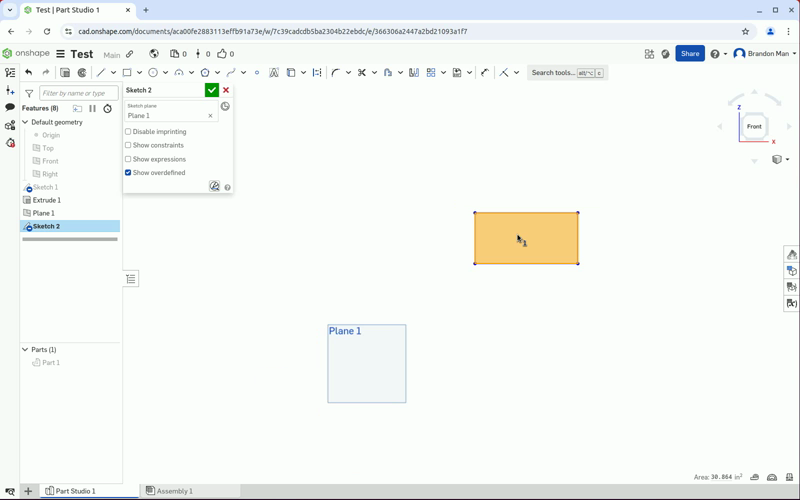
scroll(-6)
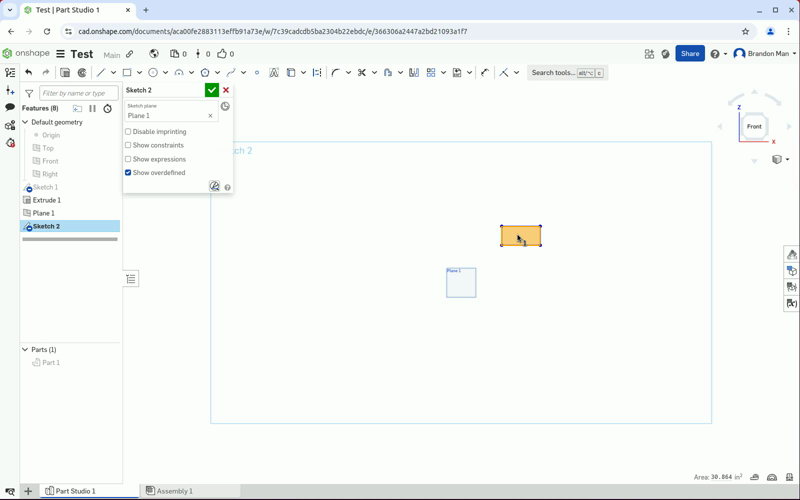
mouse_move(73, 352)
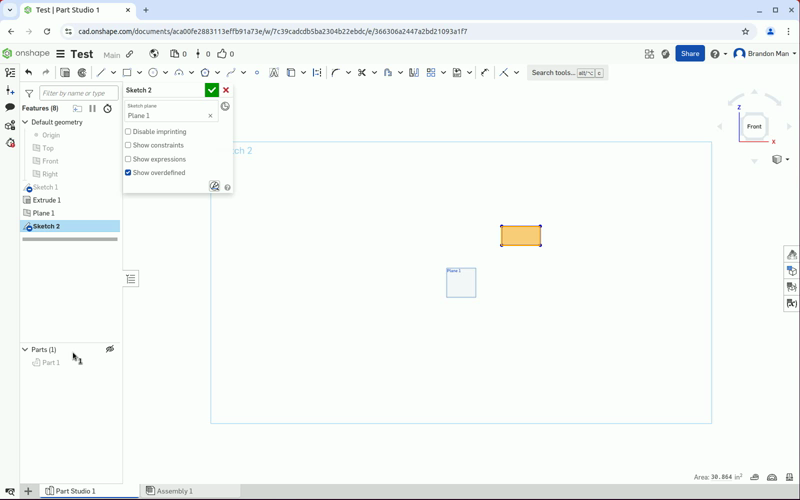
key(shift+y)
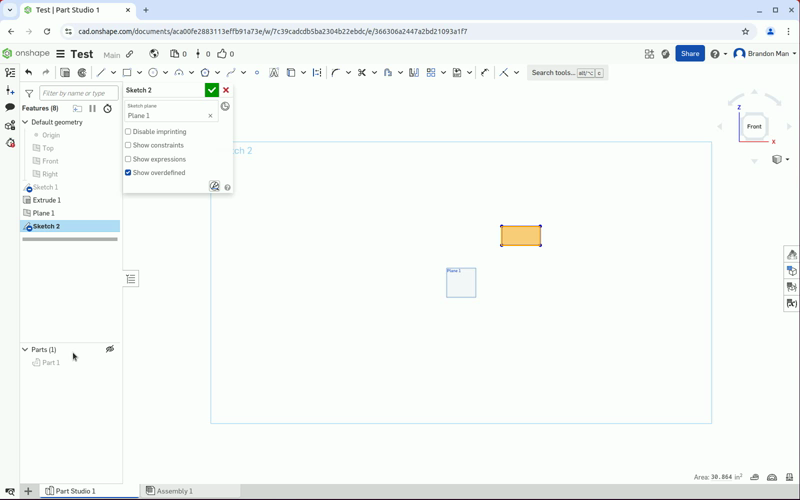
key(shift+e)
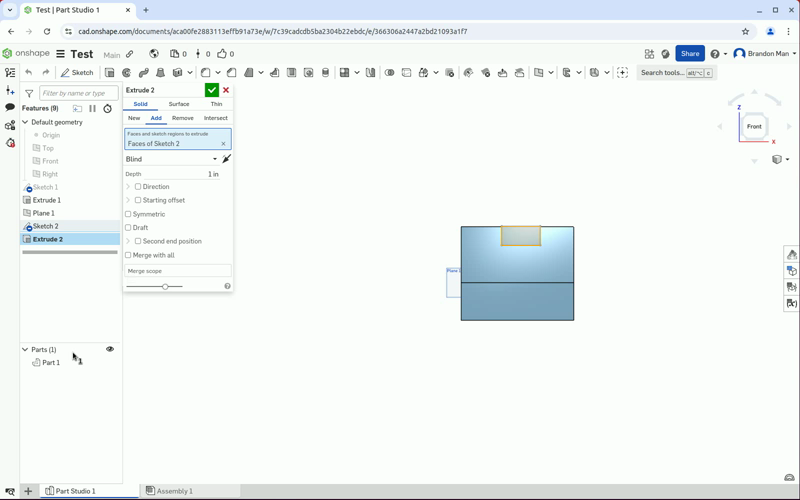
mouse_move(143, 106)
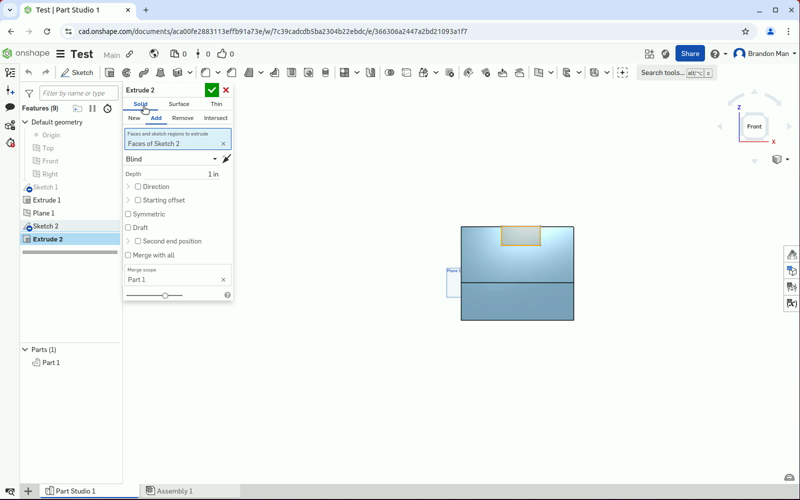
click(143, 106)
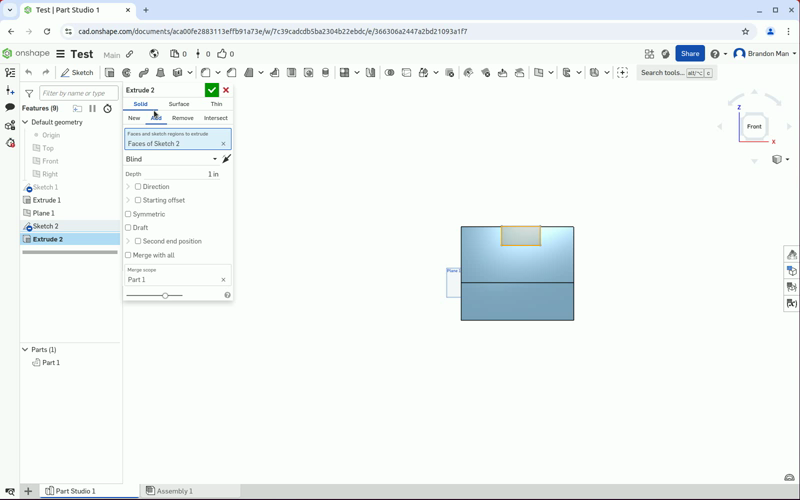
mouse_move(186, 120)
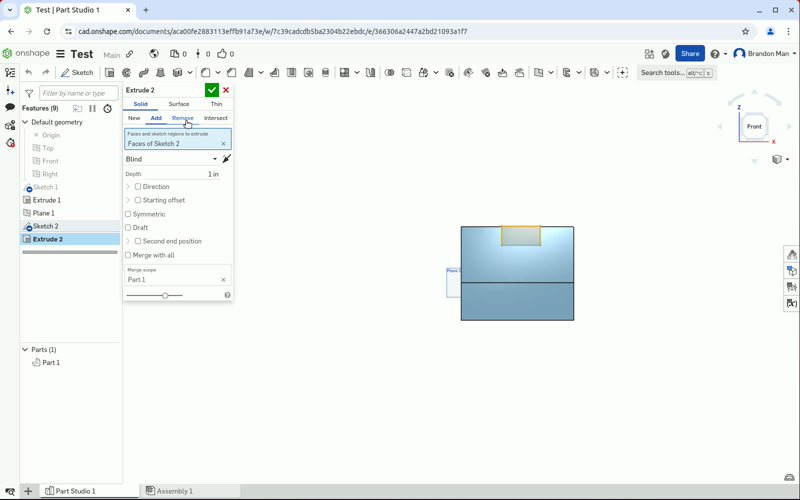
click(186, 120)
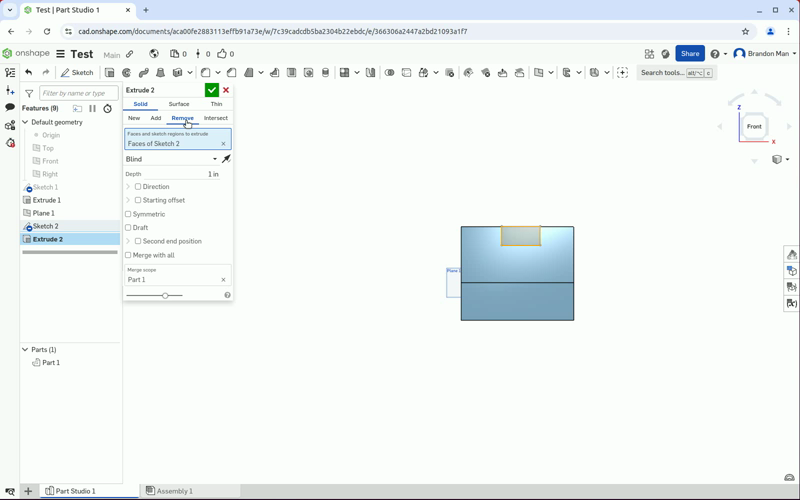
key(tab, 4)
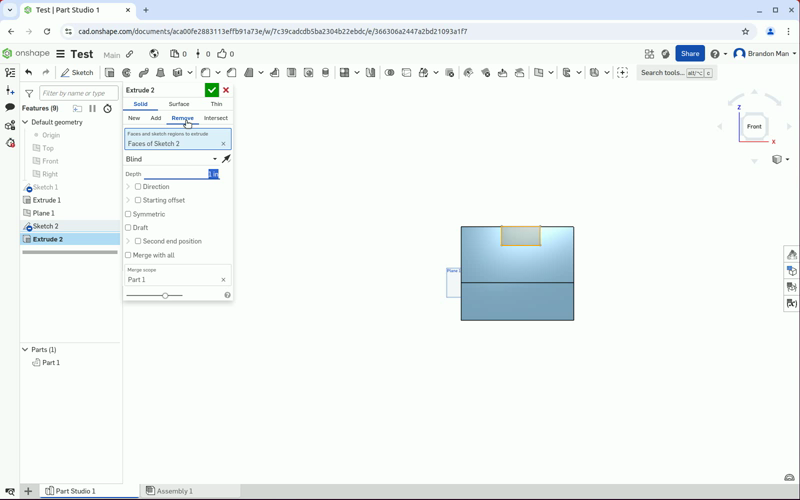
text(7.703)
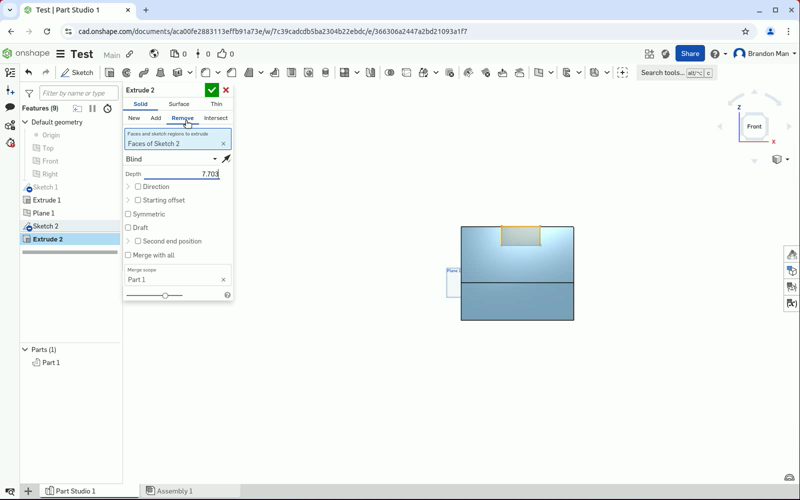
key(tab, 6)
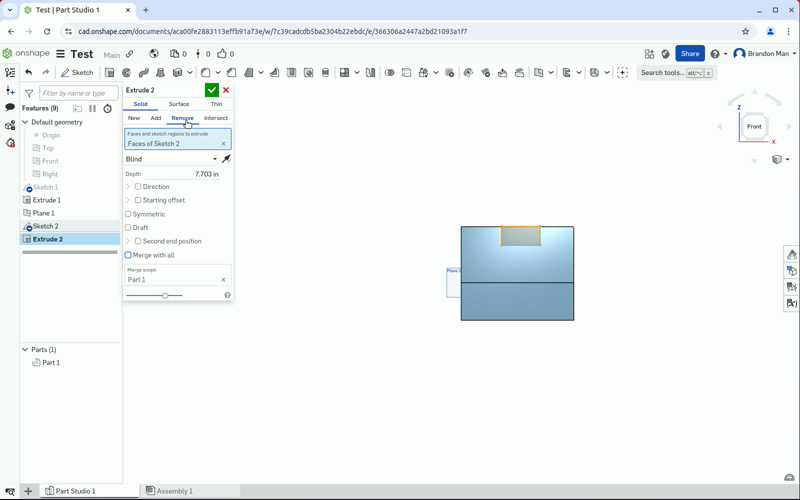
key(space)
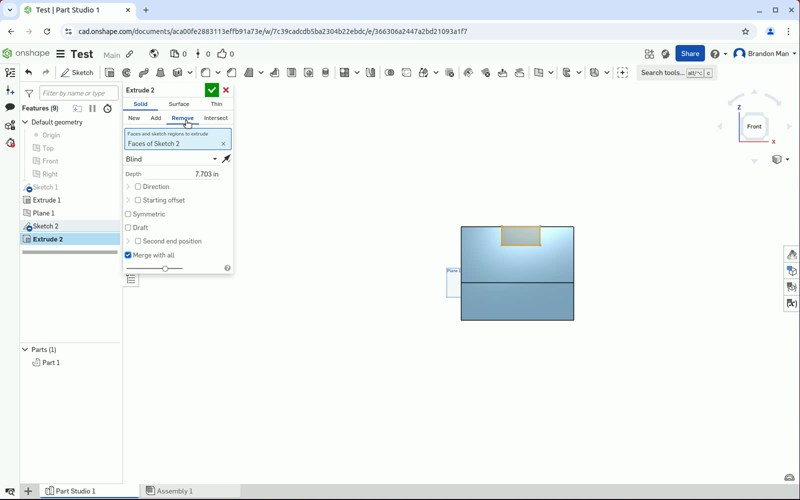
key(enter)
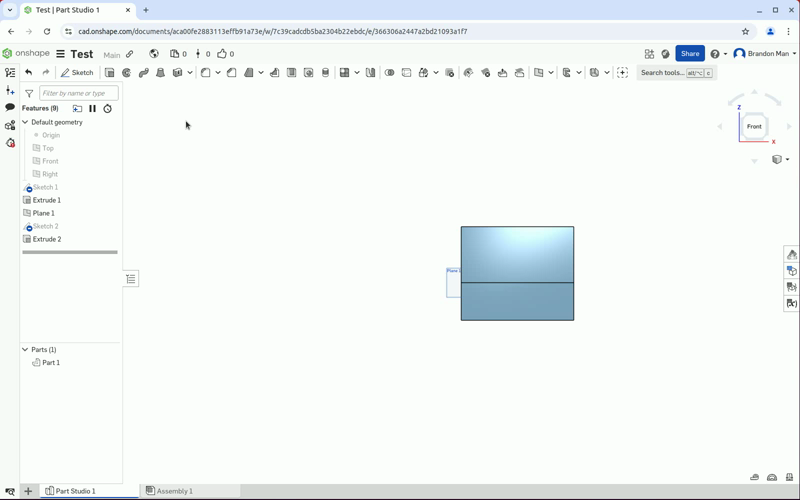
key(shift+h)
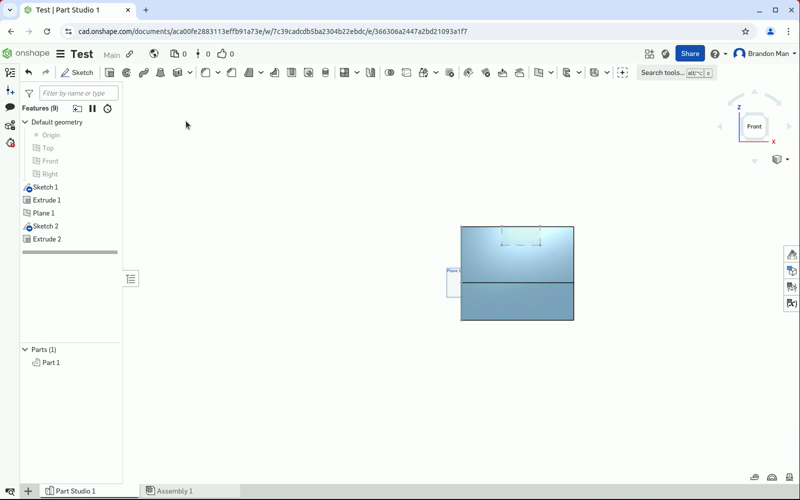
key(shift+h)
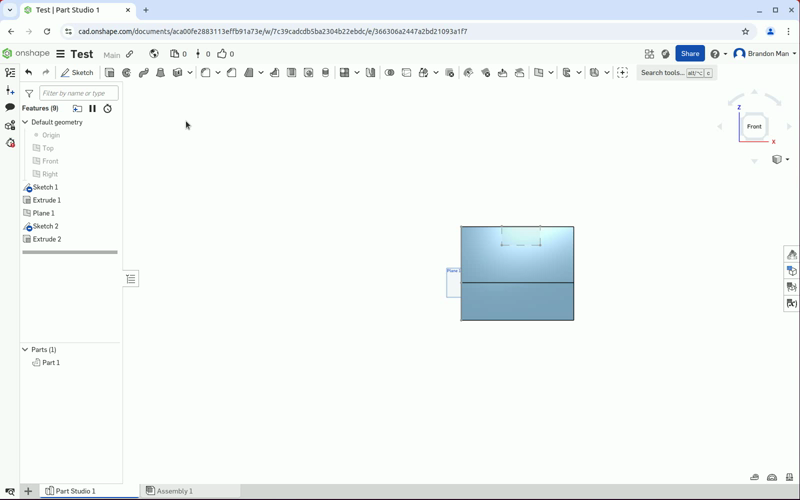
key(shift+7)
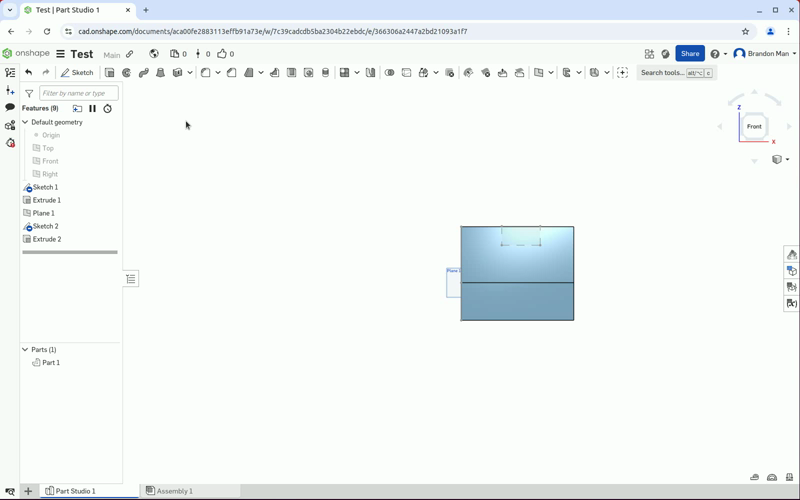
key(left, 2)
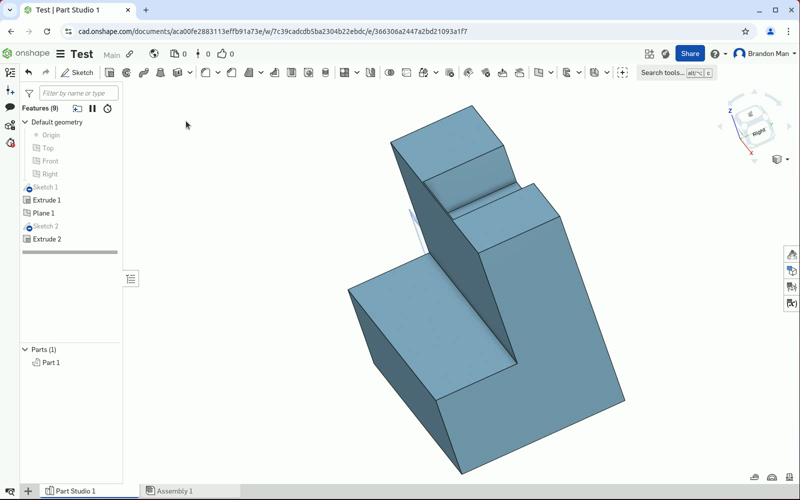
key(down, 2)
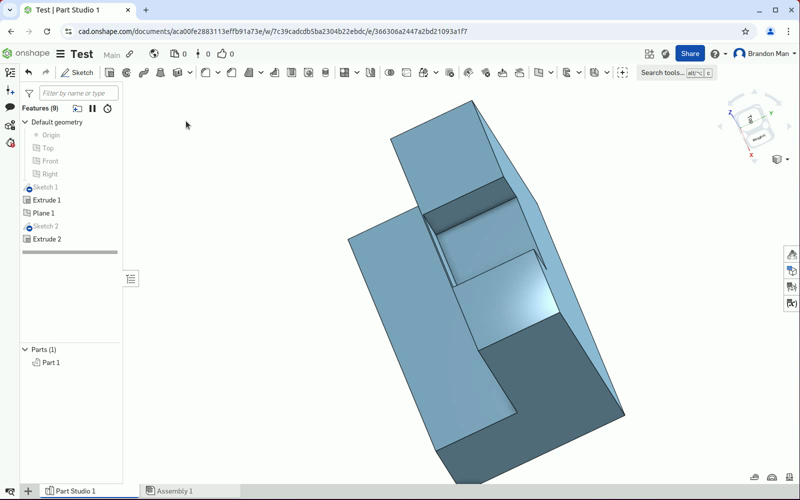
key(up, 2)
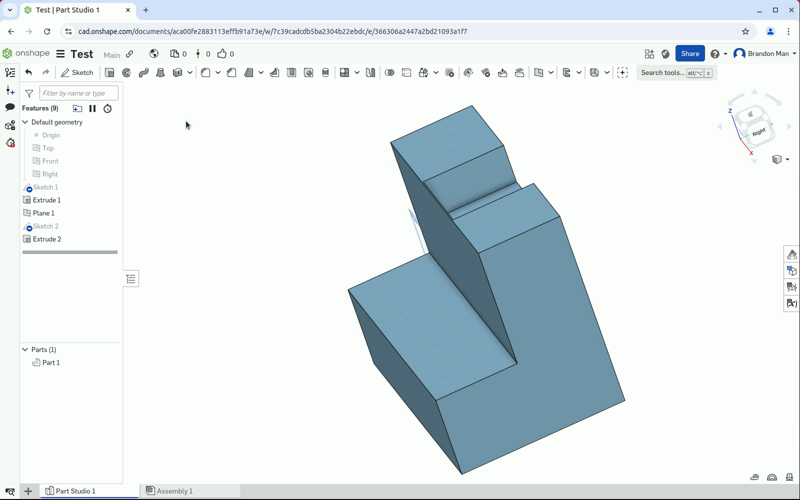
key(right, 2)
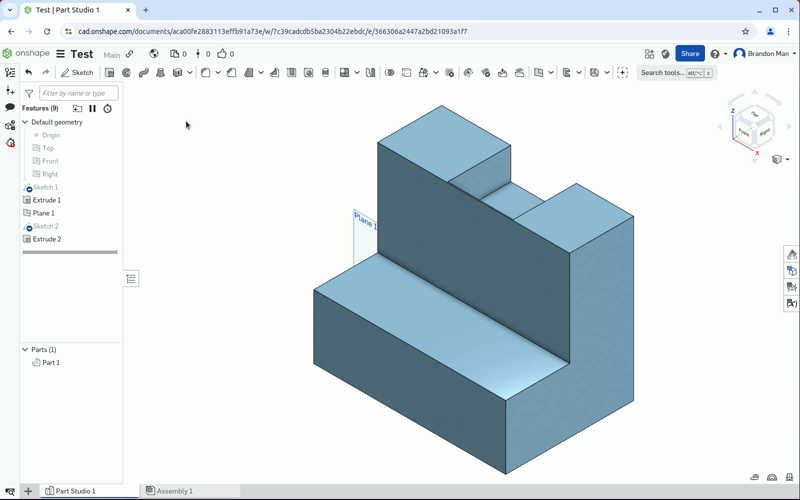
mouse_move(73, 189)
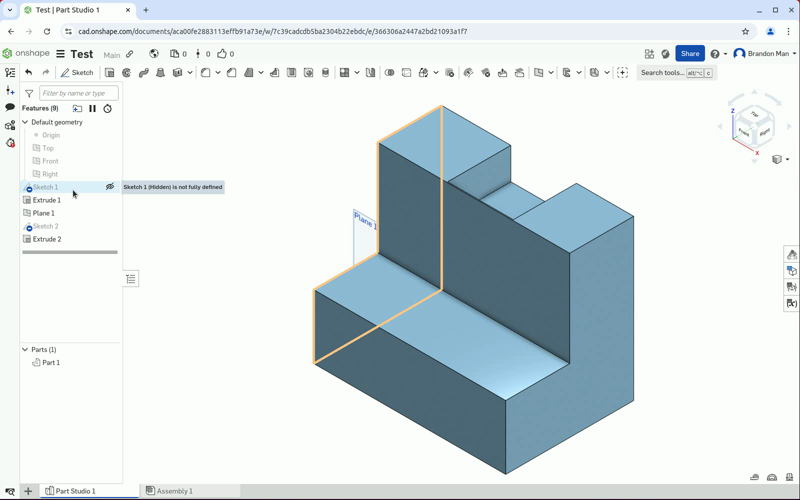
click(73, 189)